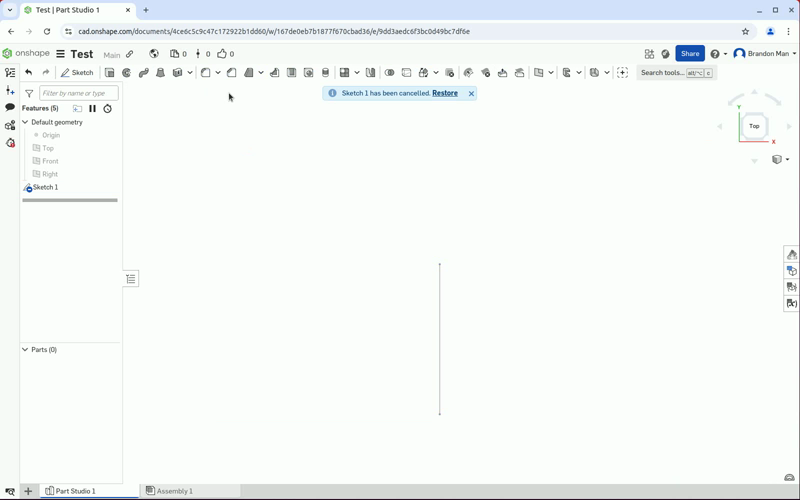
key(shift+h)
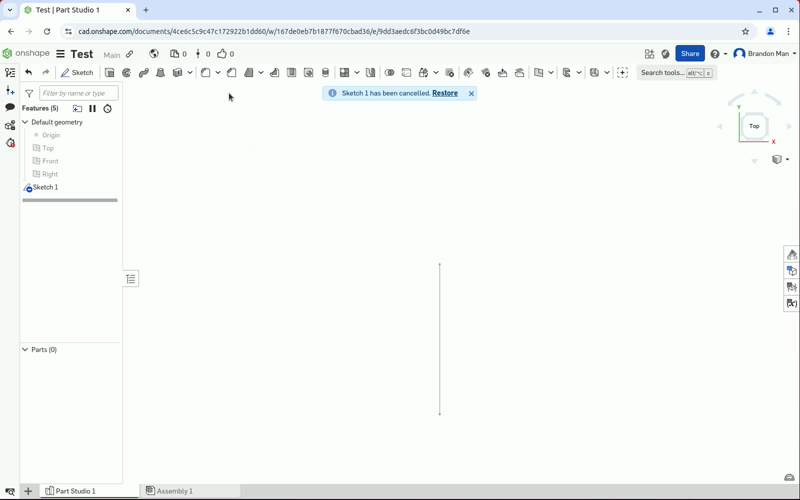
key(shift+s)
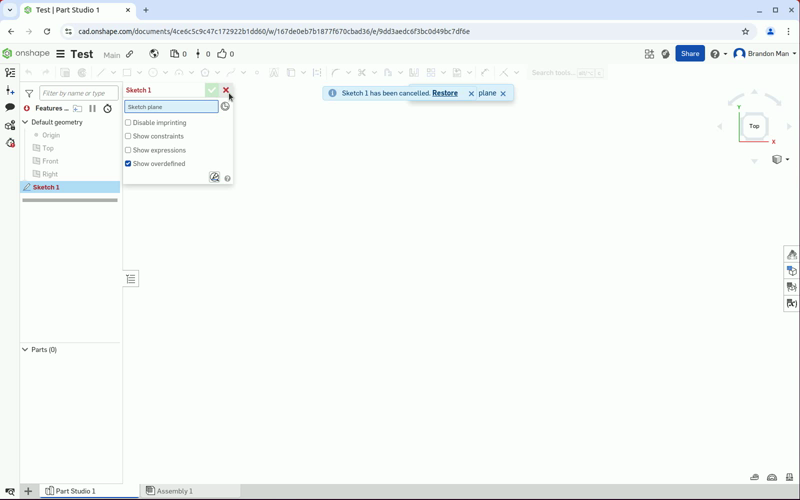
mouse_move(73, 150)
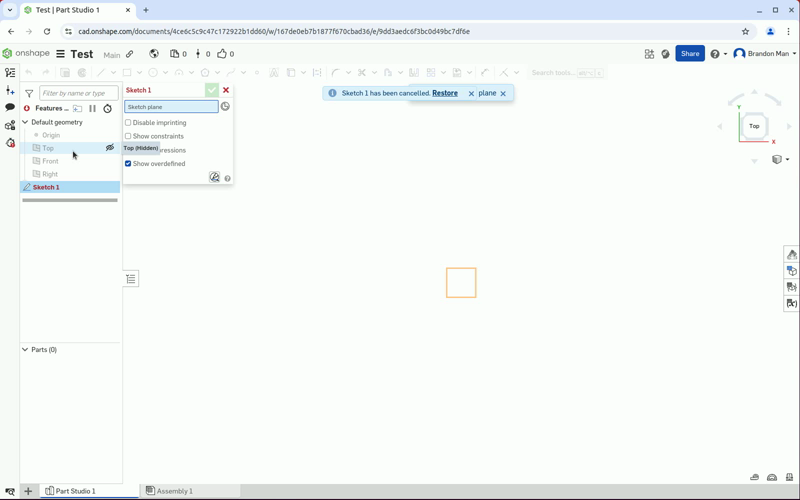
click(73, 150)
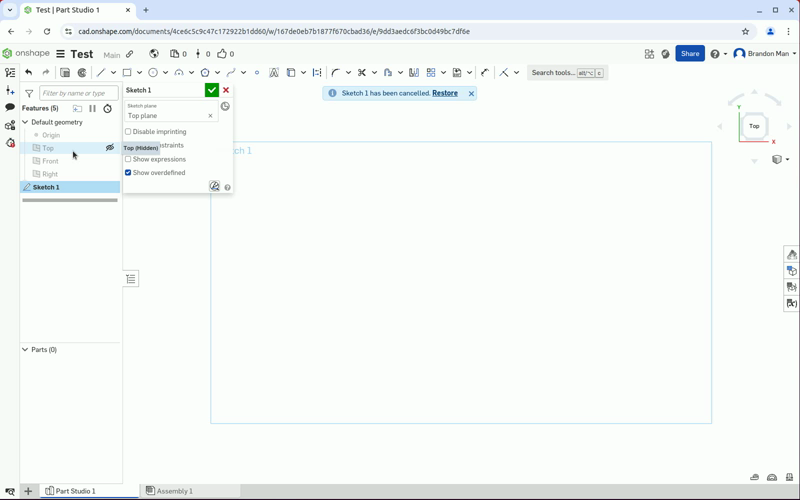
mouse_move(73, 352)
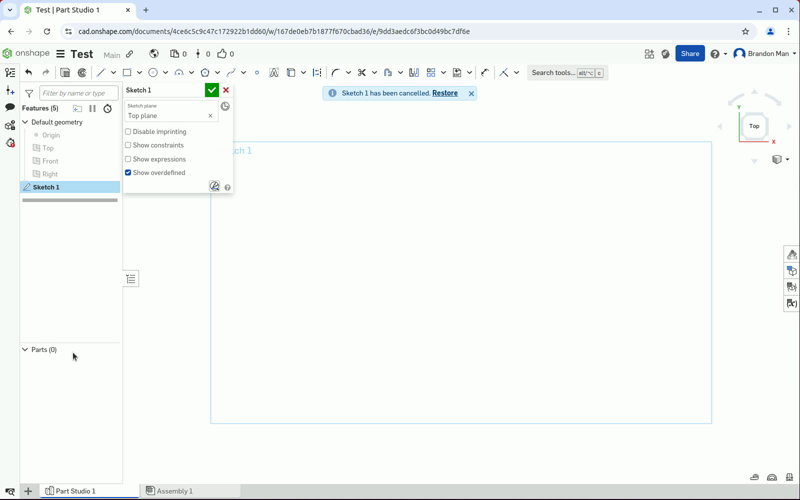
key(y)
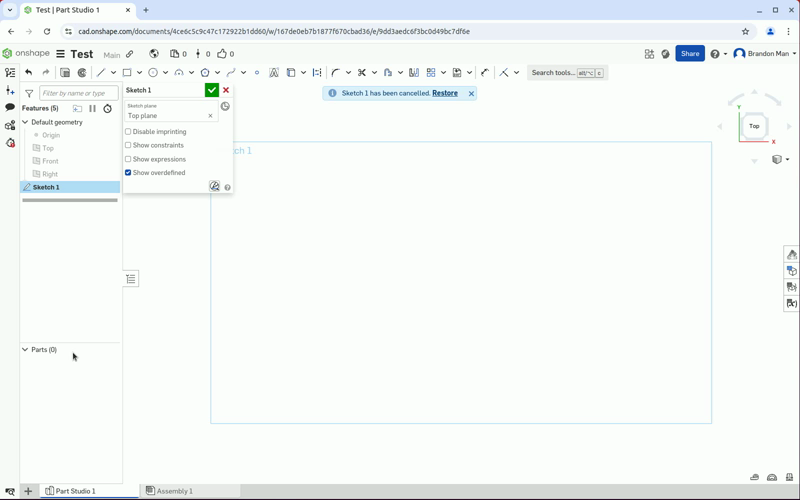
key(l)
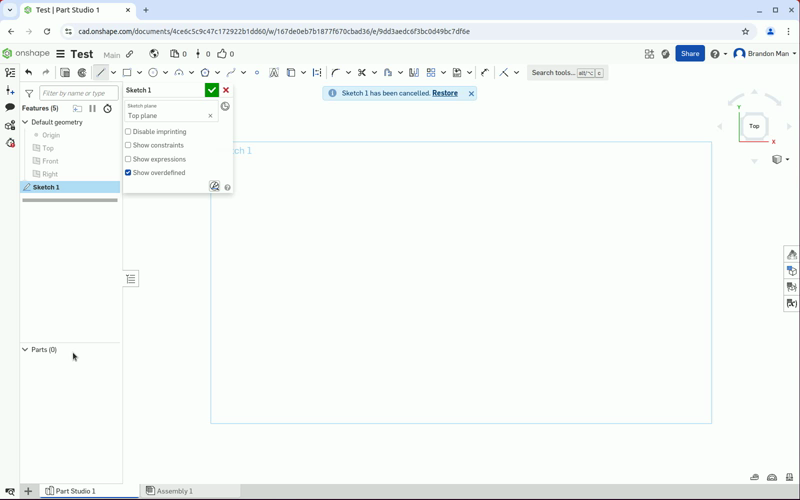
key_down(shift)
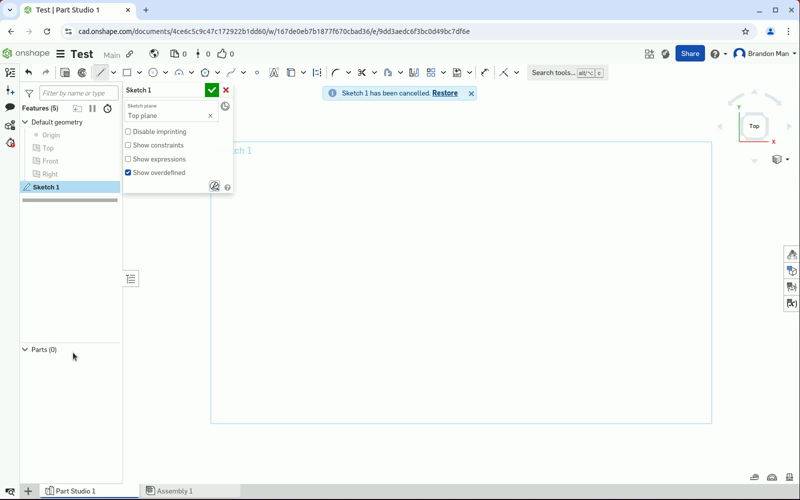
mouse_move(348, 387)
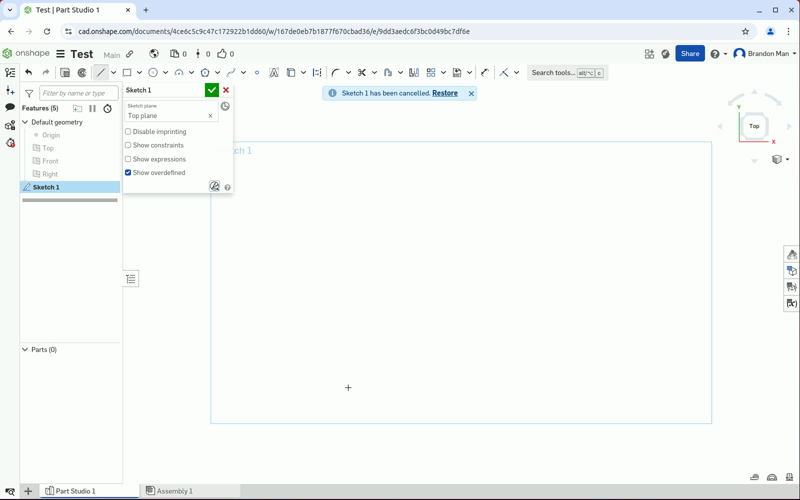
click(348, 387)
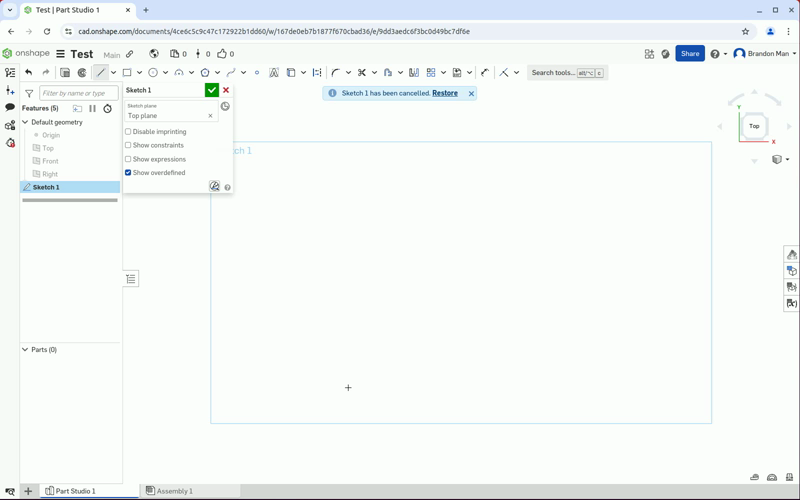
key_up(shift)
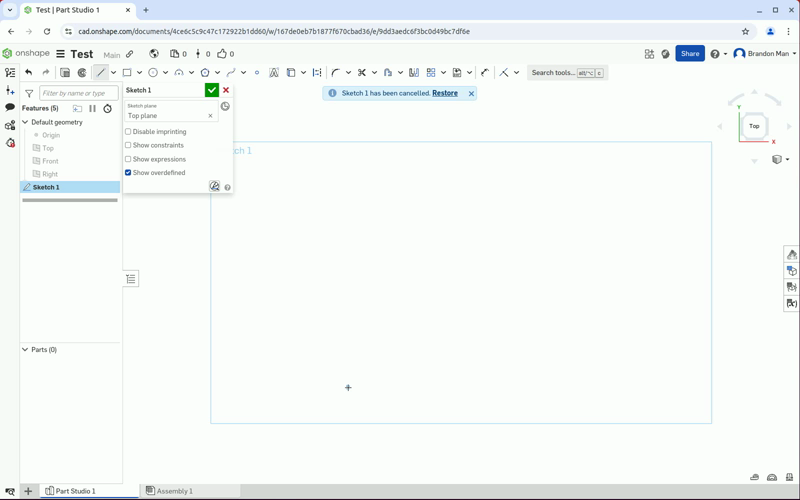
key_down(shift)
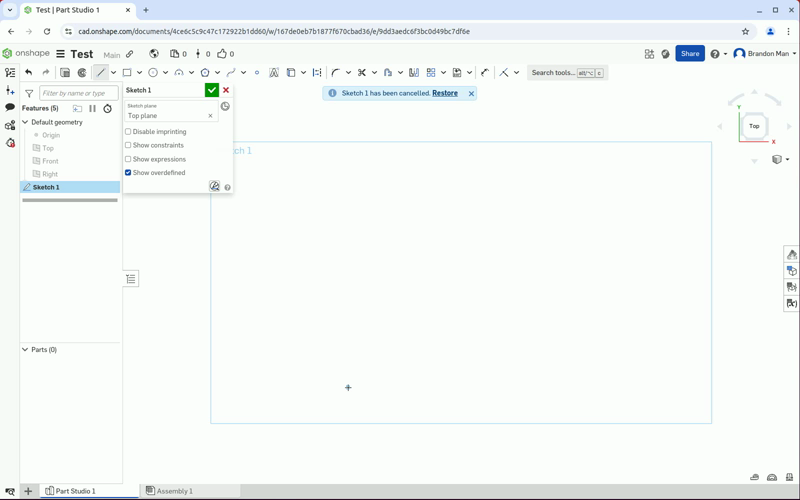
mouse_move(566, 387)
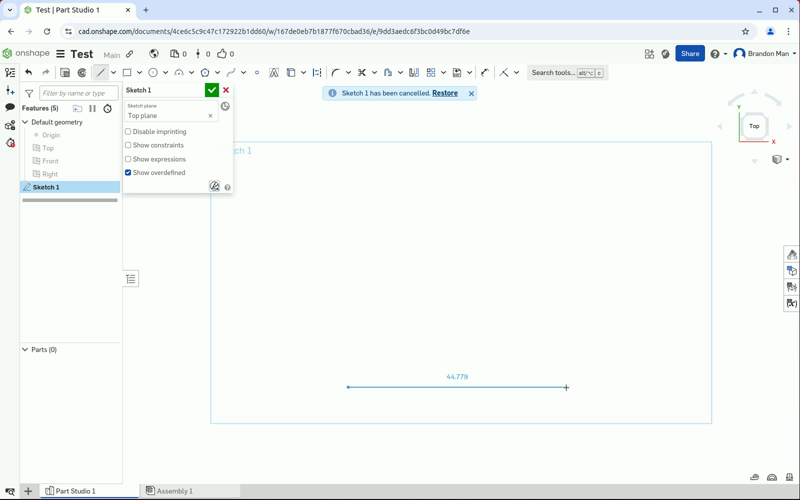
click(566, 387)
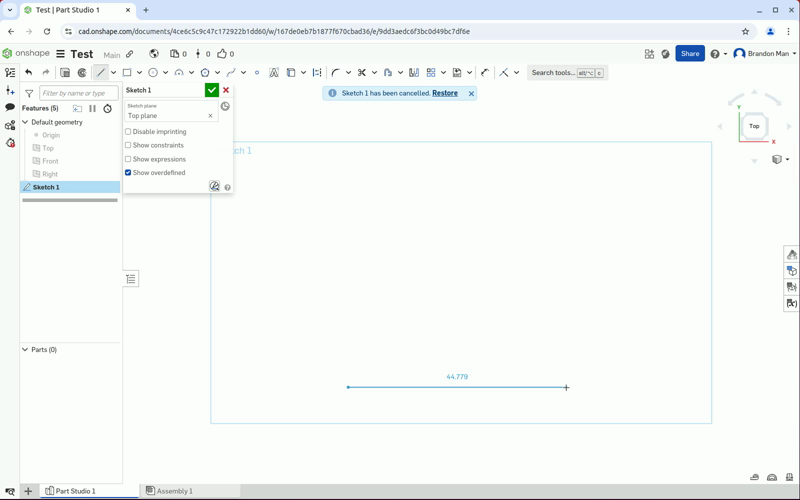
key_up(shift)
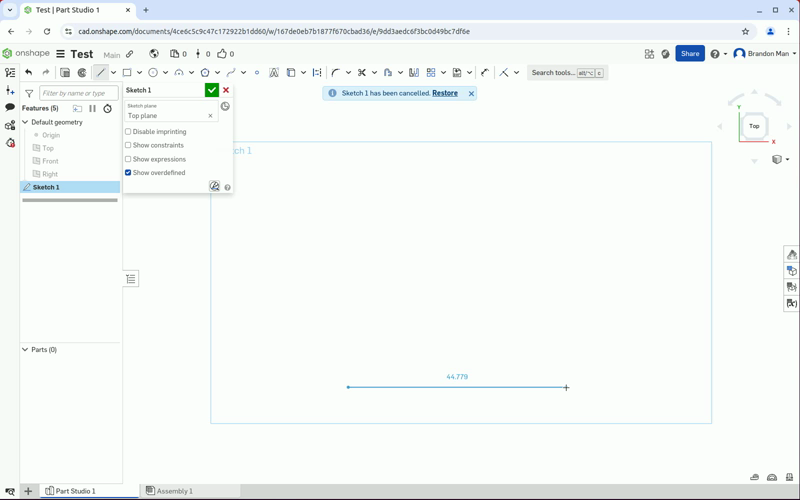
key_down(shift)
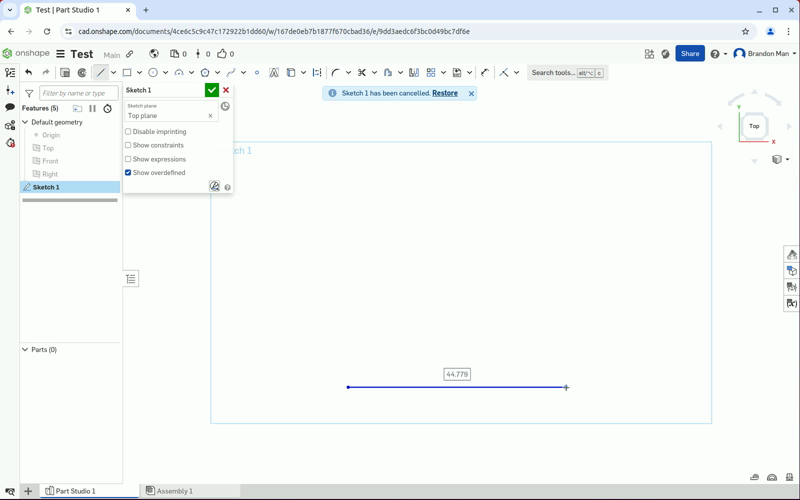
mouse_move(566, 187)
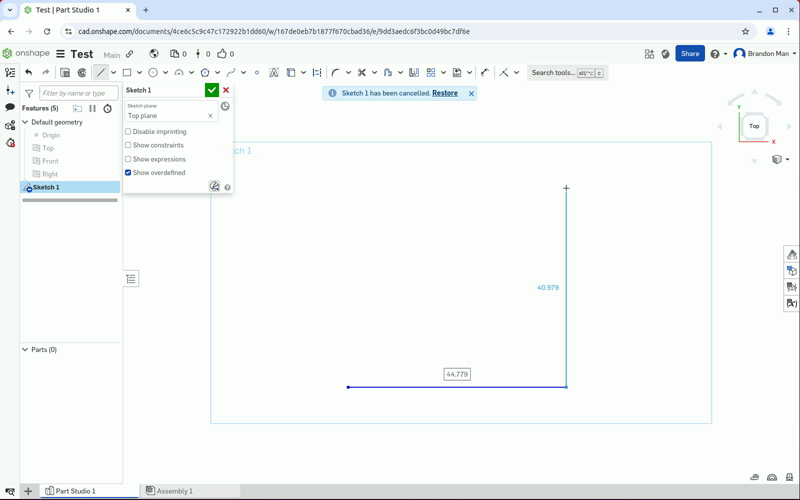
click(566, 187)
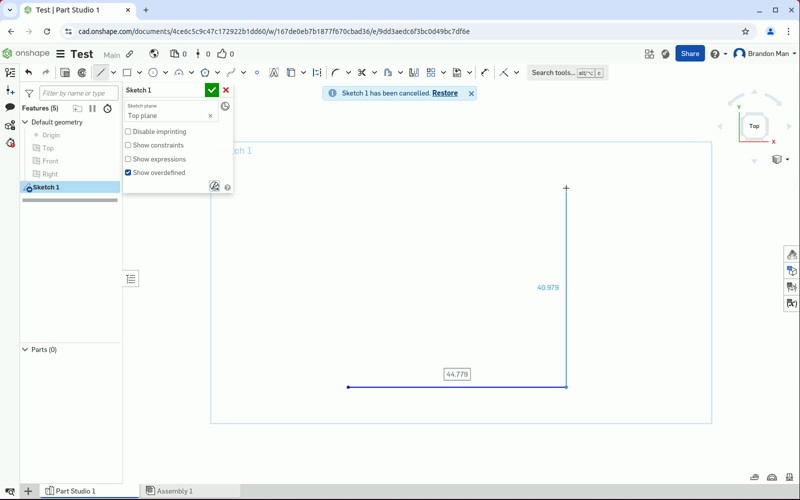
key_up(shift)
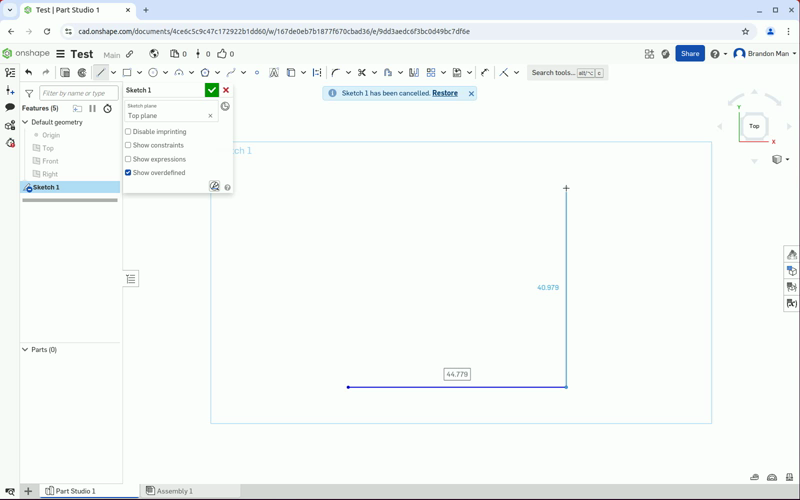
key_down(shift)
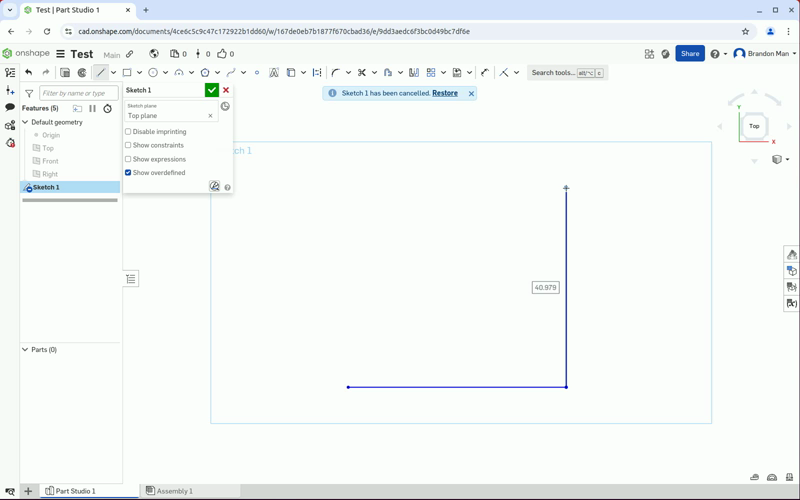
mouse_move(348, 187)
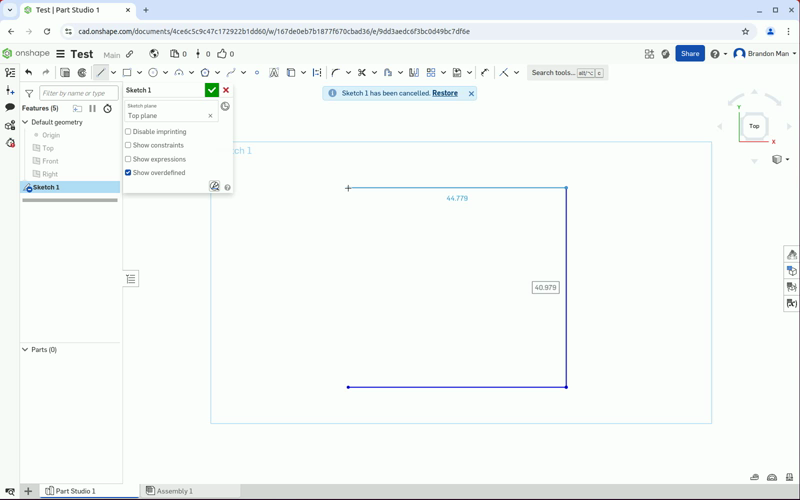
click(348, 187)
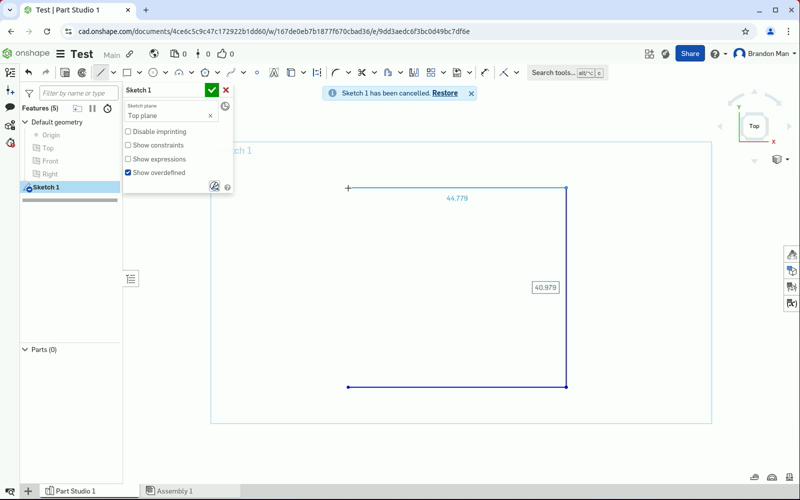
key_up(shift)
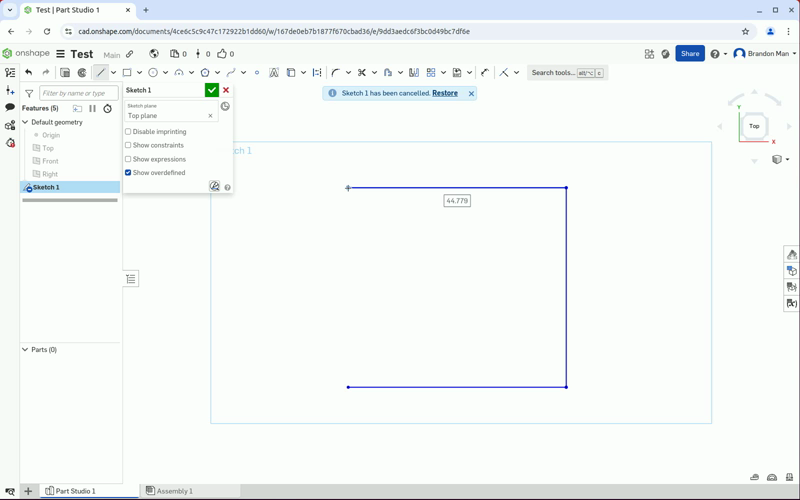
key_down(shift)
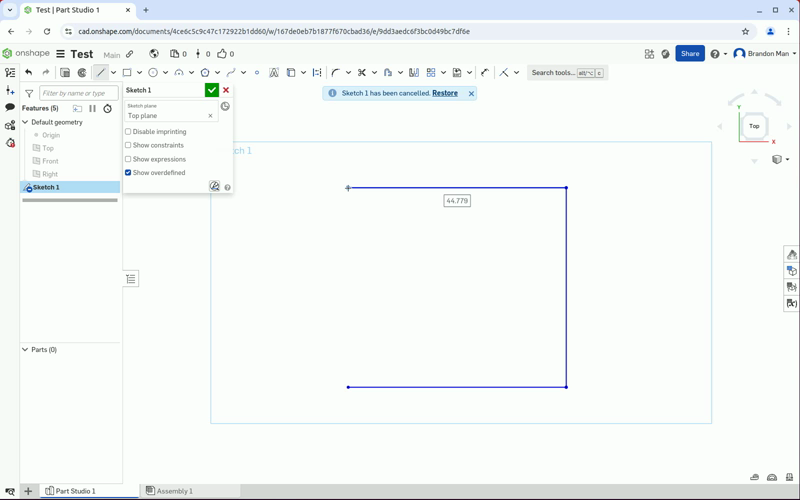
mouse_move(348, 387)
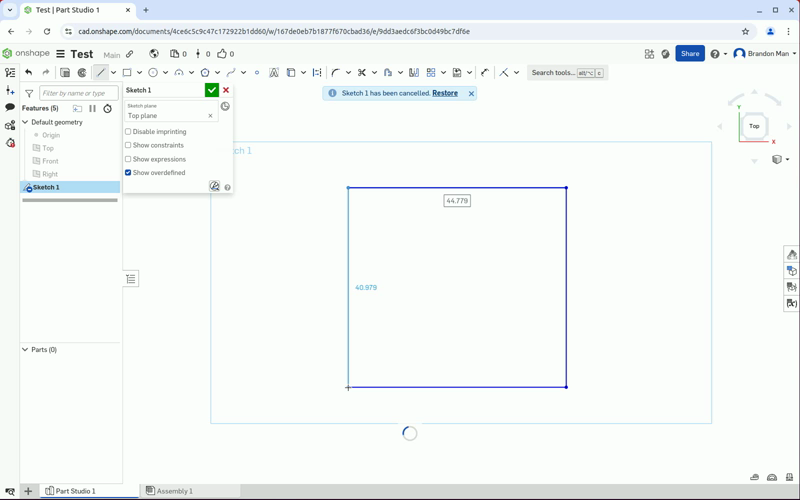
key_up(shift)
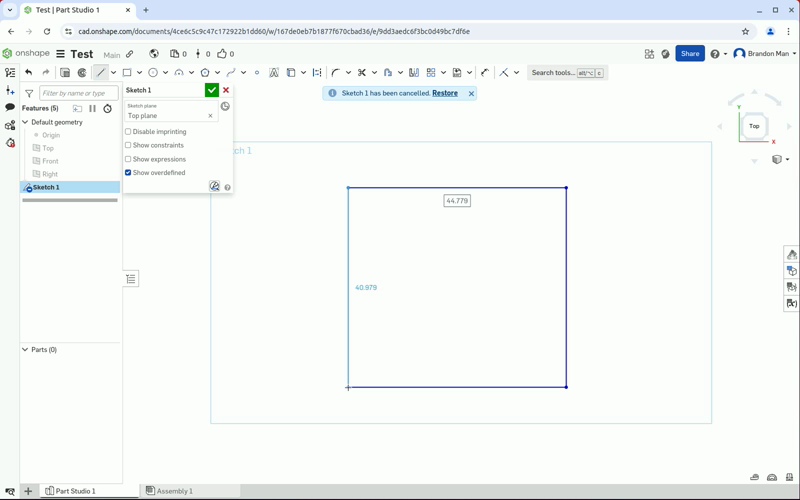
click(348, 387)
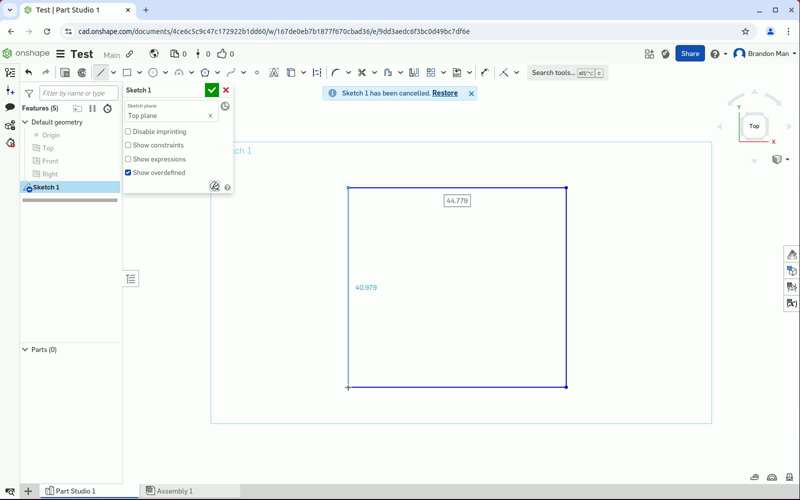
key(esc)
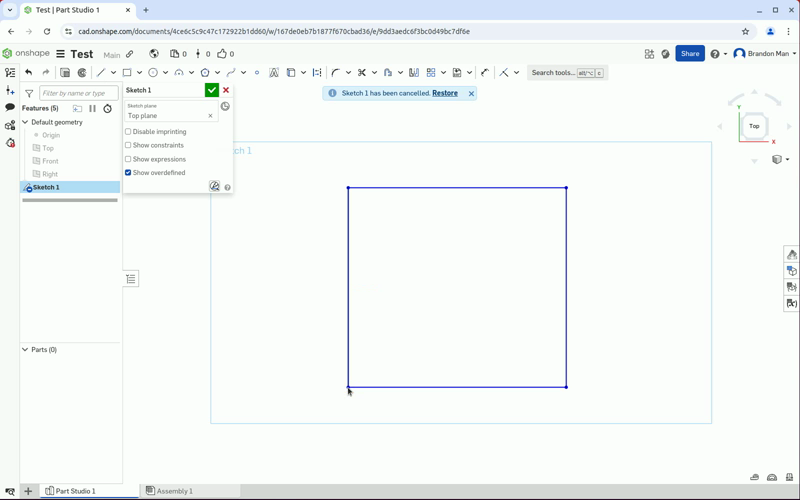
mouse_move(434, 331)
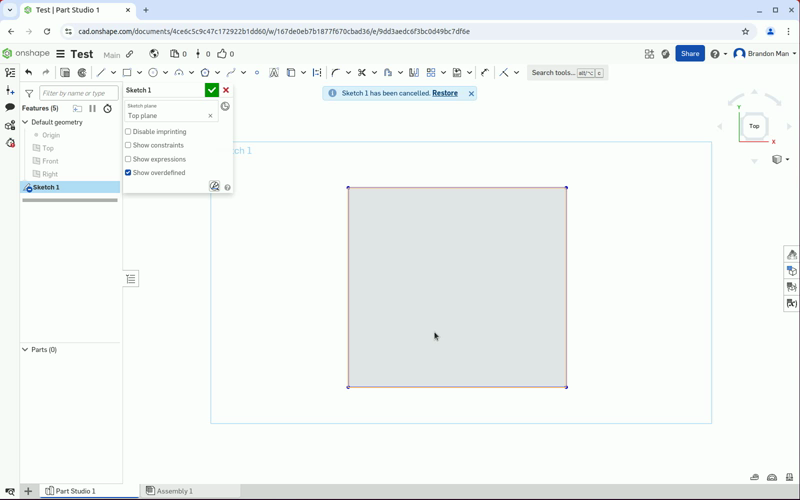
click(434, 331)
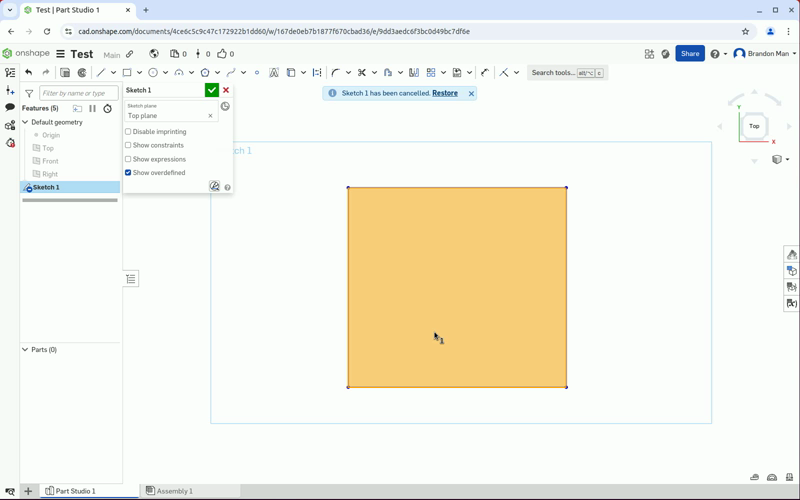
mouse_move(73, 352)
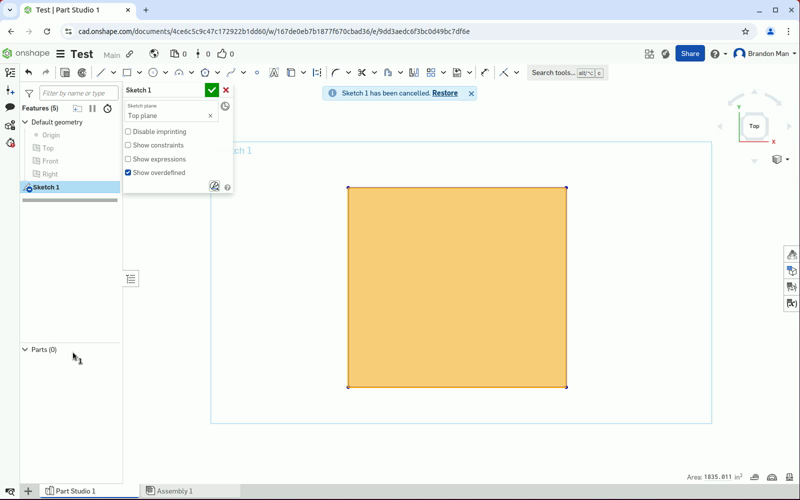
key(shift+y)
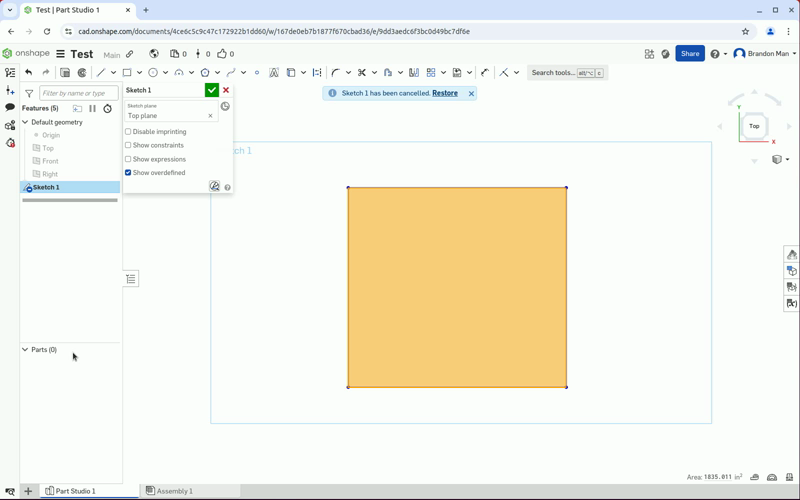
key(shift+e)
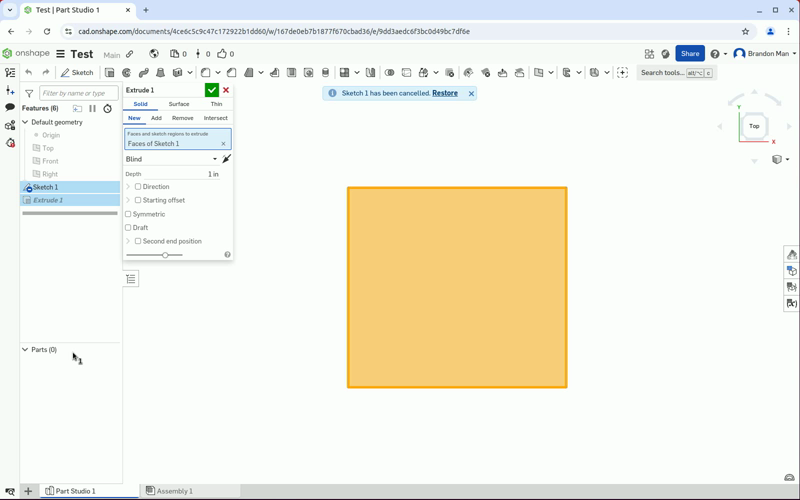
mouse_move(143, 106)
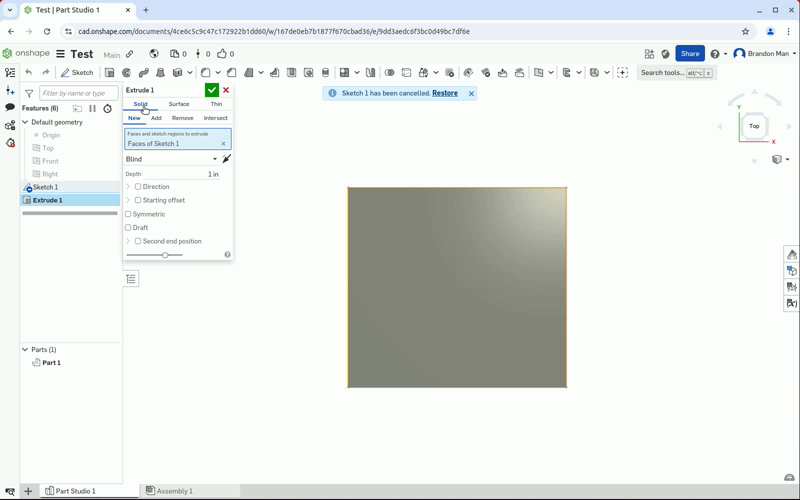
click(143, 106)
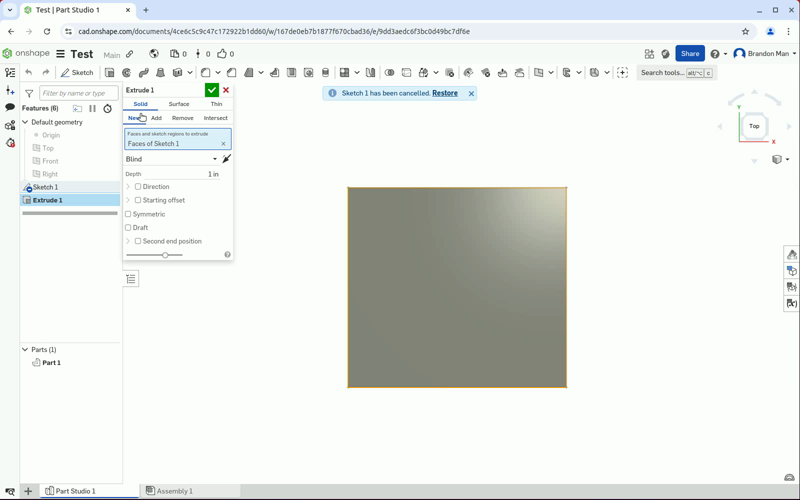
mouse_move(137, 120)
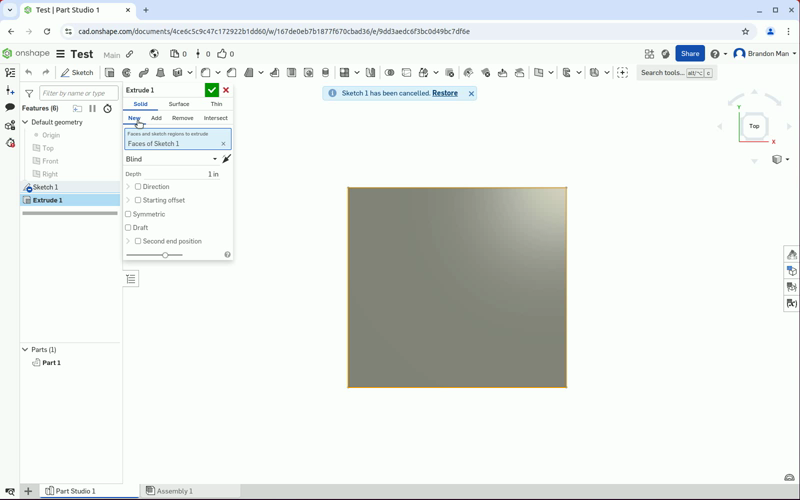
click(137, 120)
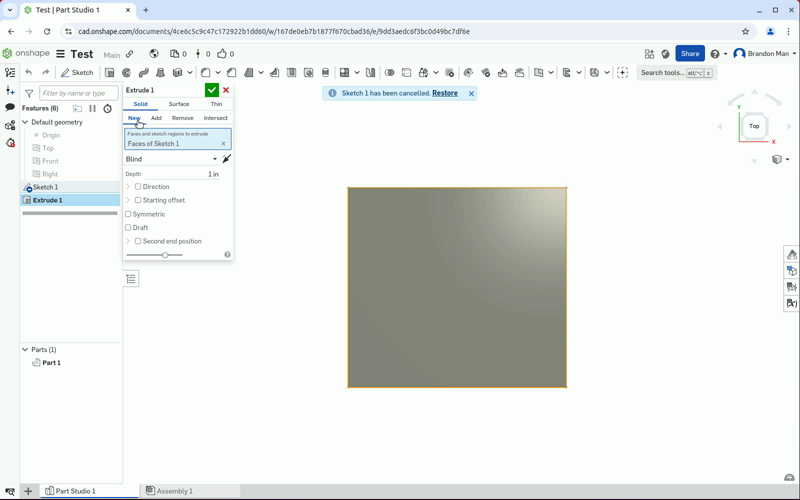
key(tab, 4)
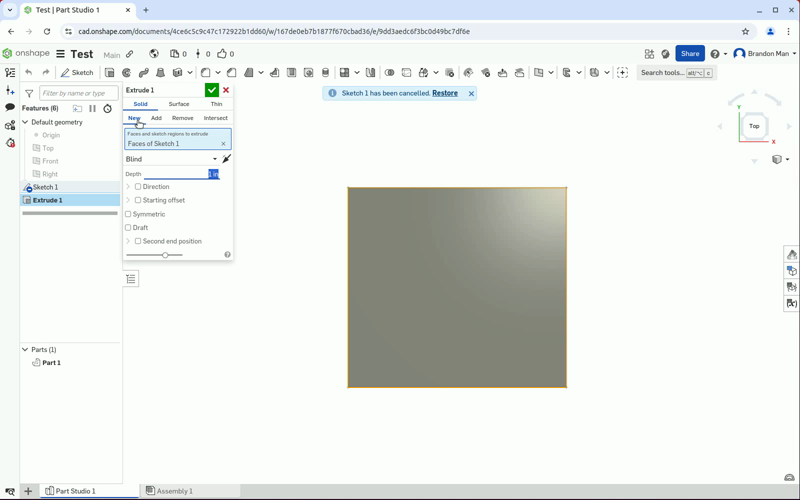
text(15.165)
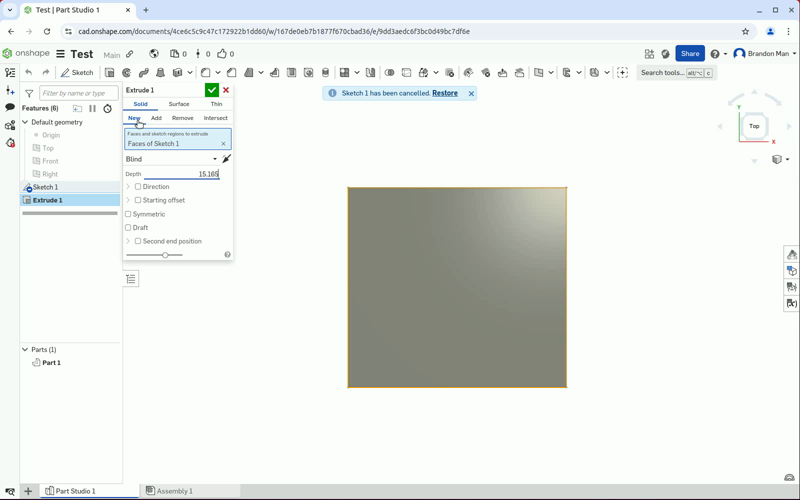
key(enter)
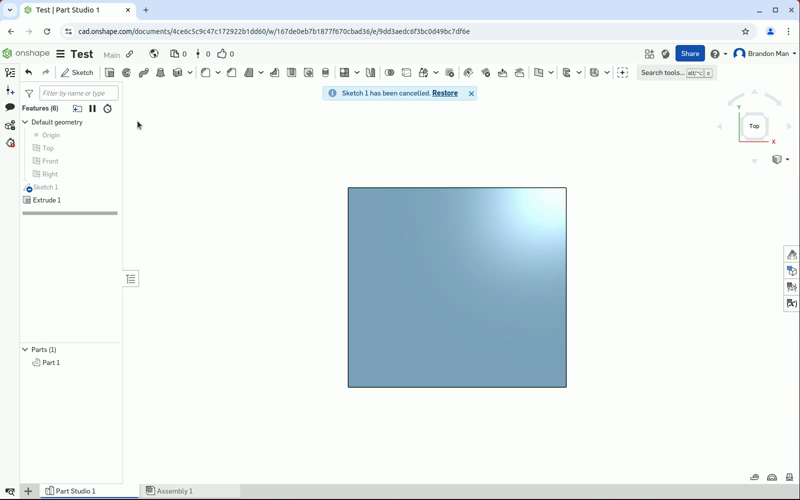
key(shift+h)
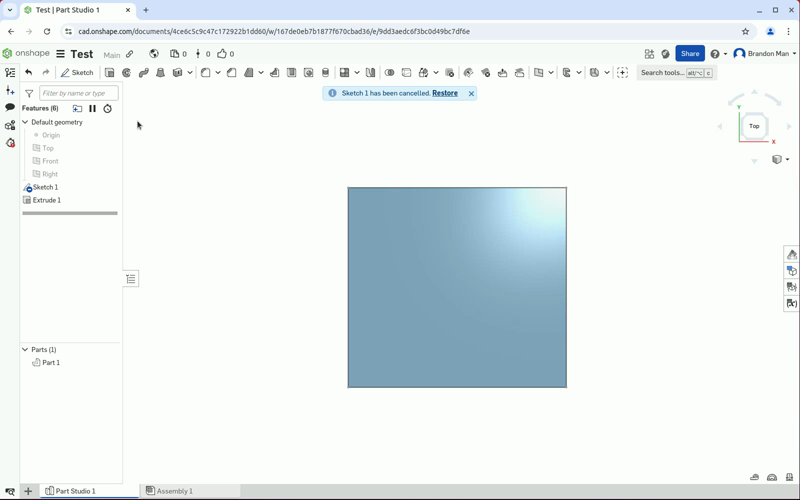
key(shift+h)
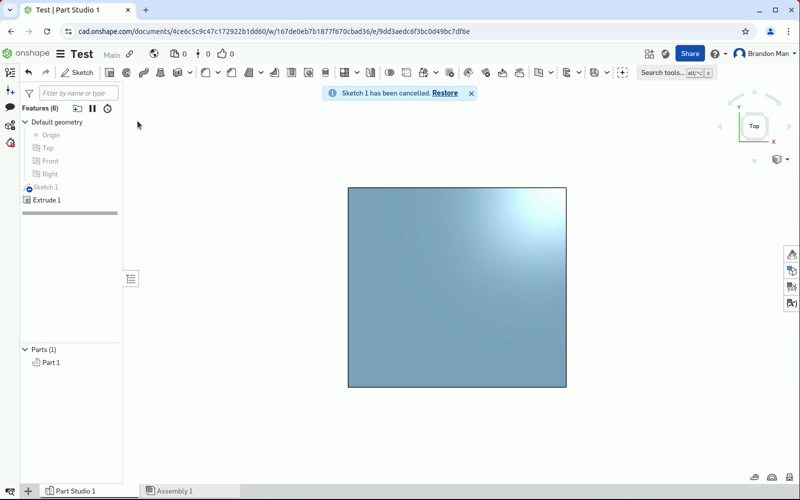
mouse_move(73, 189)
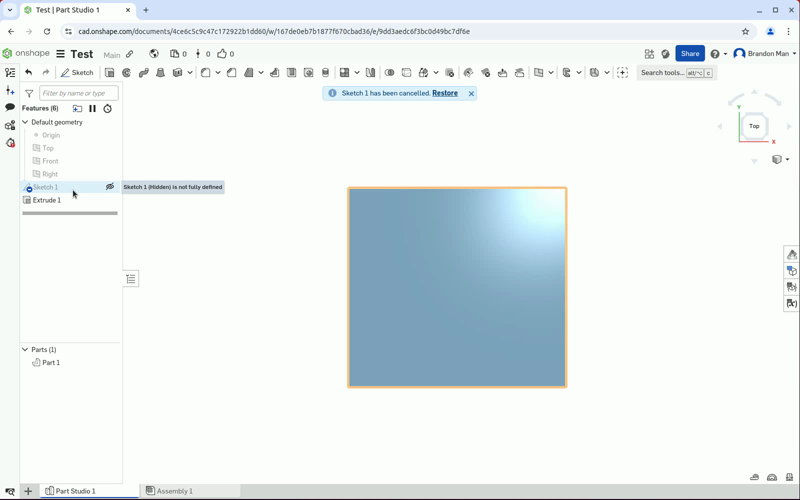
click(73, 189)
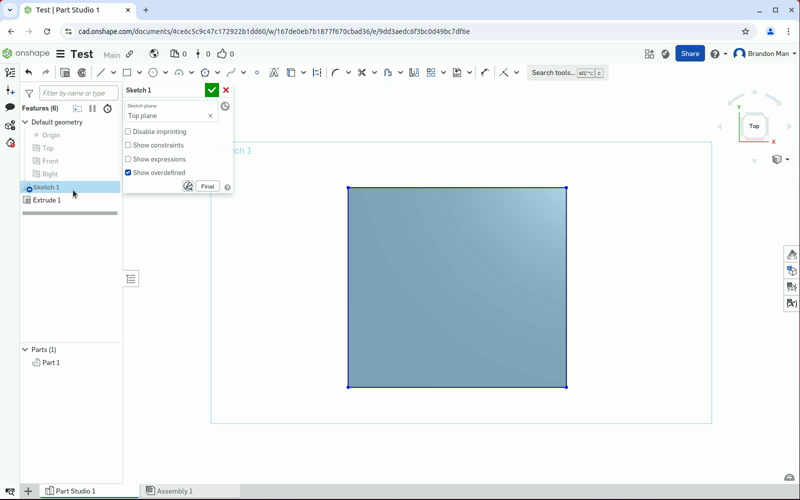
mouse_move(229, 92)
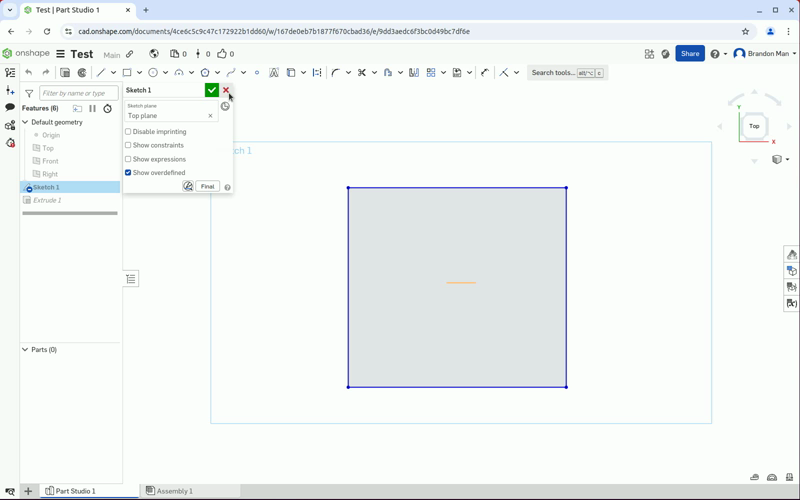
click(229, 92)
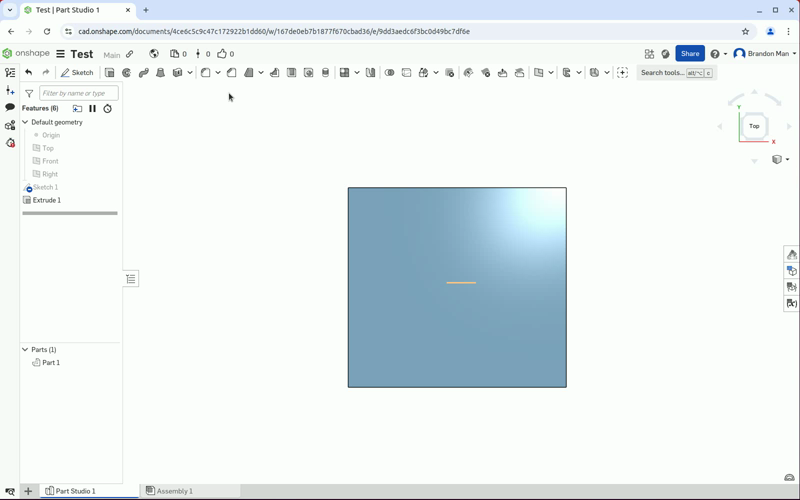
mouse_move(541, 75)
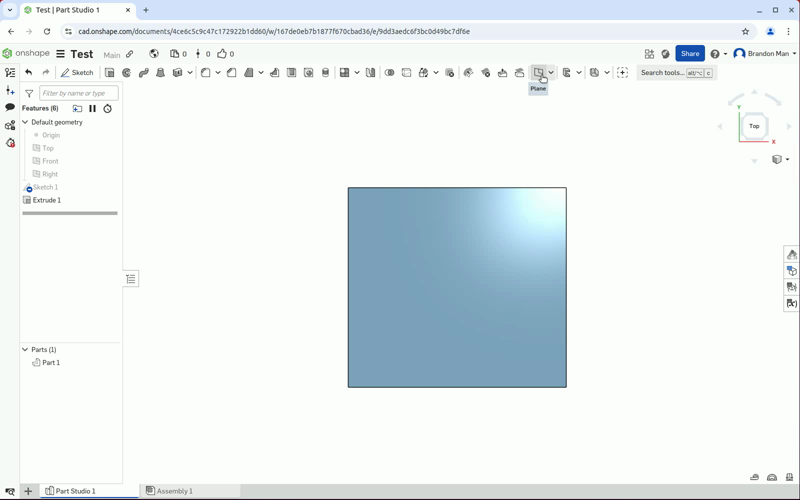
click(541, 75)
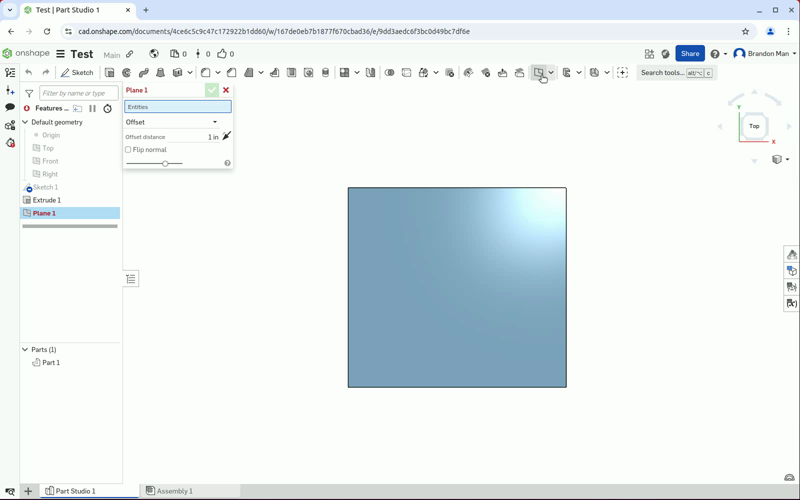
mouse_move(73, 150)
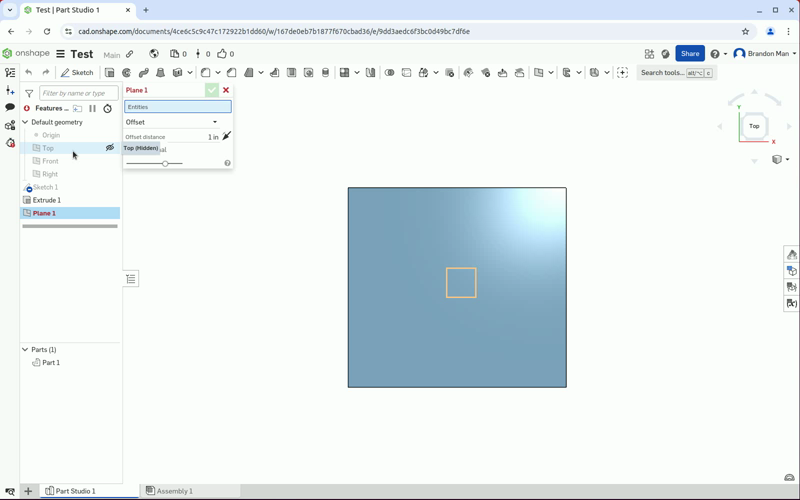
click(73, 150)
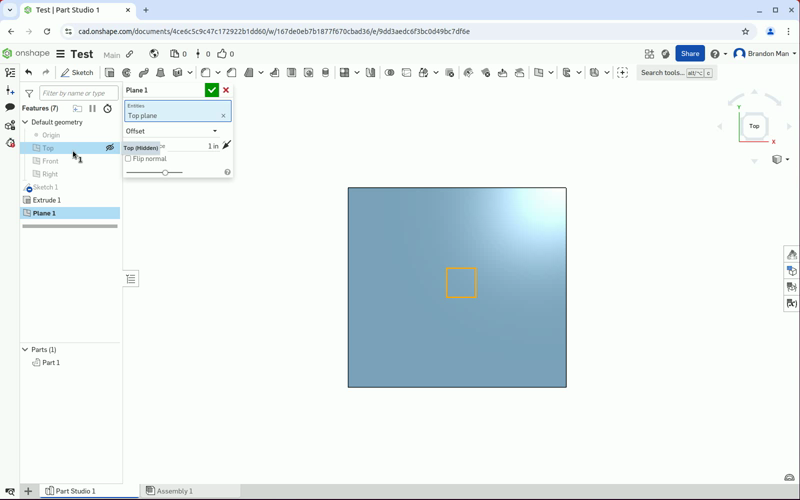
key(tab, 2)
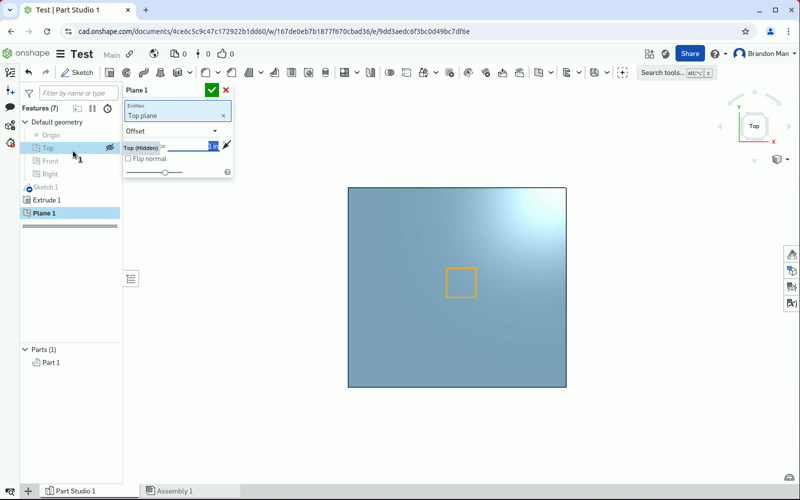
text(15.159)
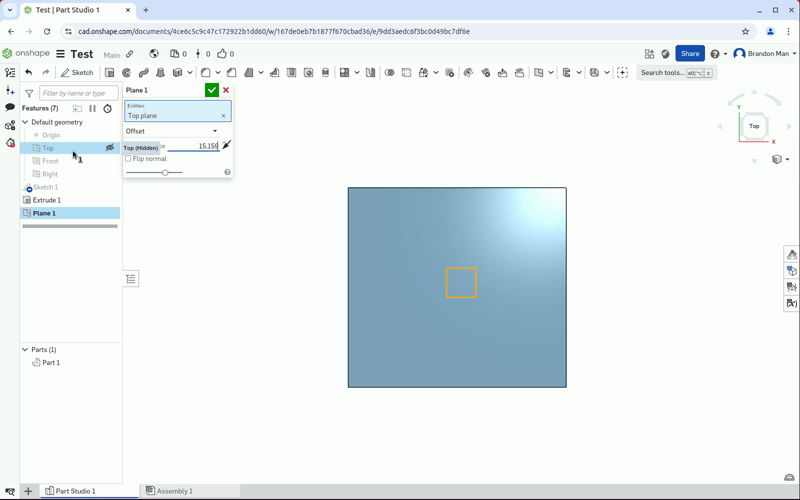
key(enter, 2)
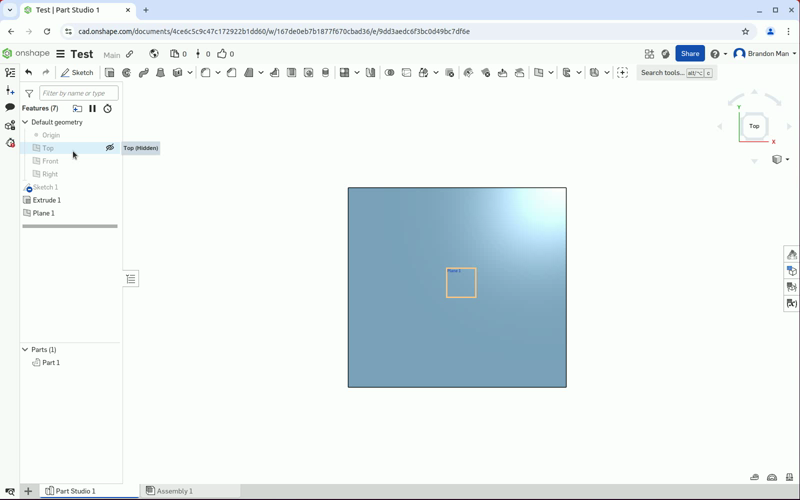
key(shift+s)
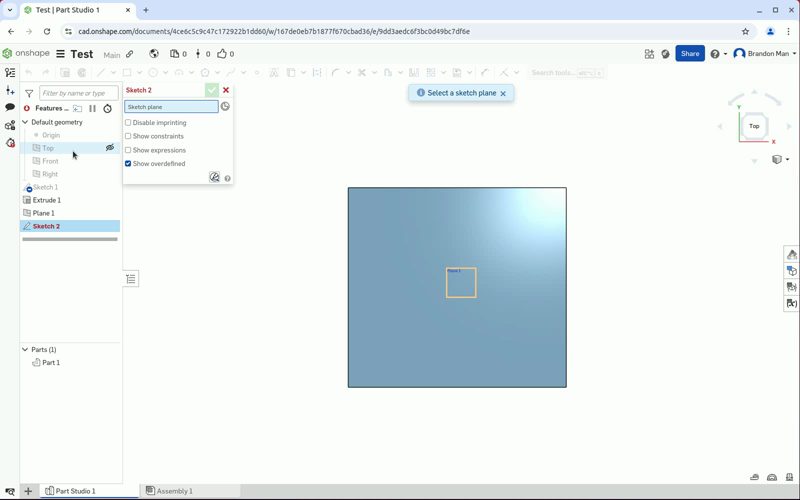
mouse_move(73, 215)
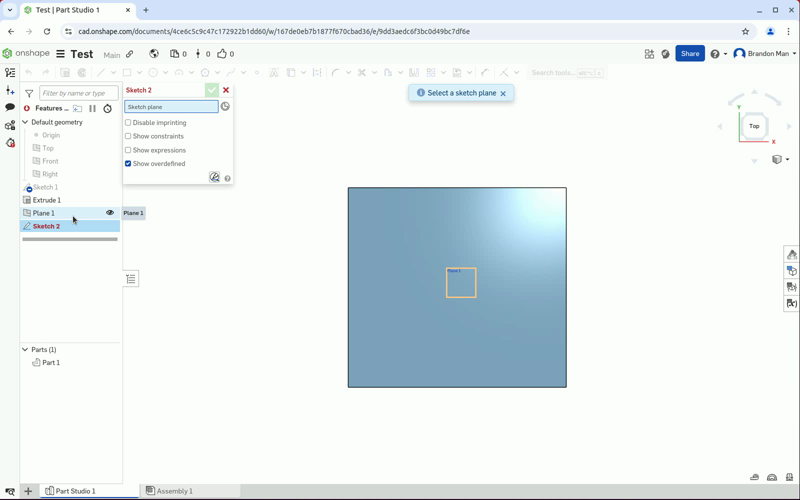
click(73, 215)
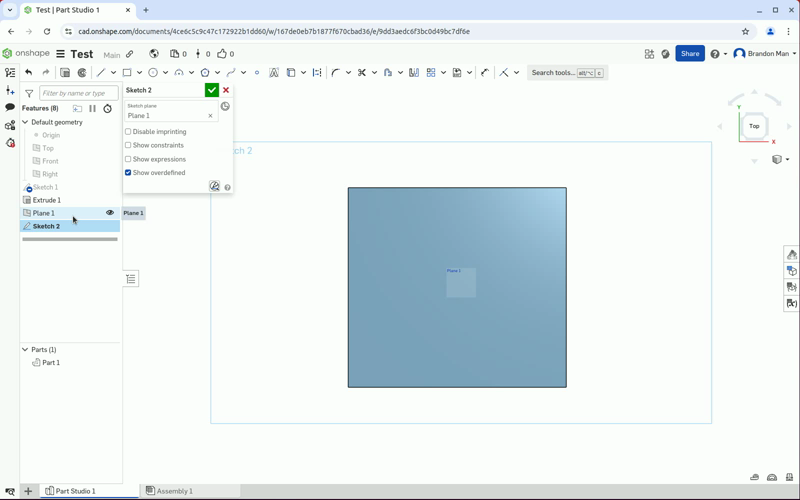
mouse_move(73, 352)
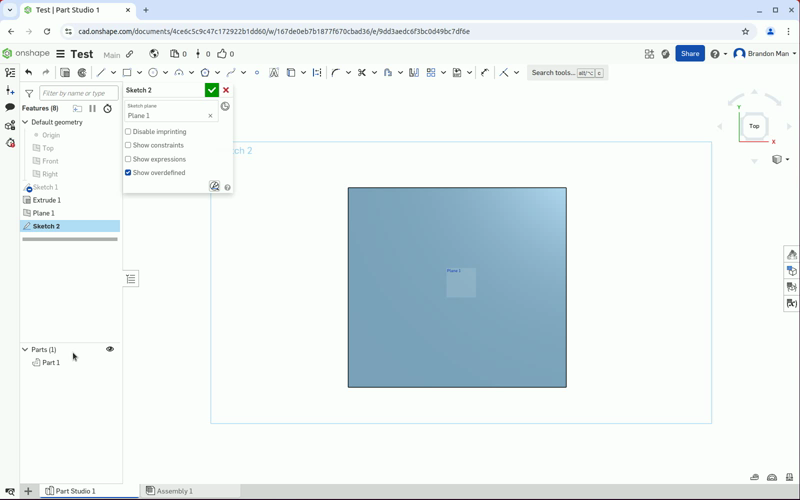
key(y)
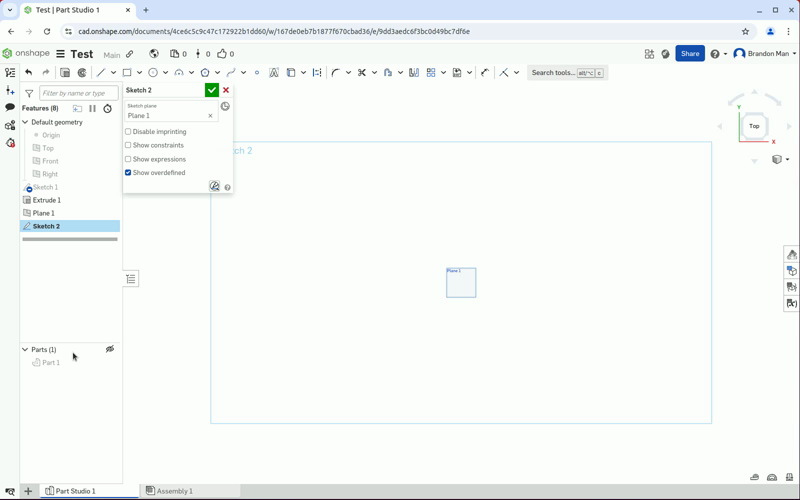
key(c)
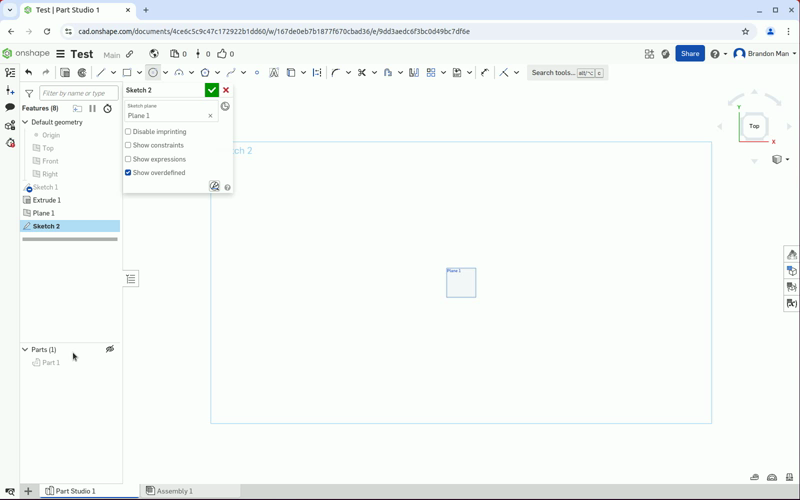
key_down(shift)
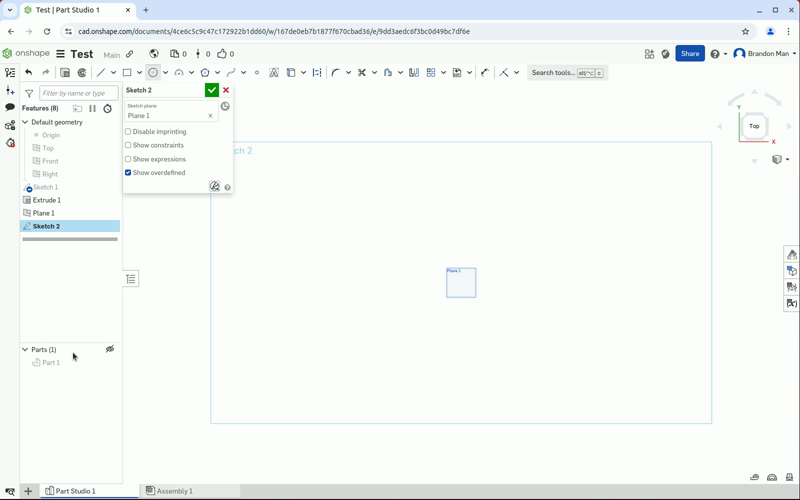
mouse_move(464, 282)
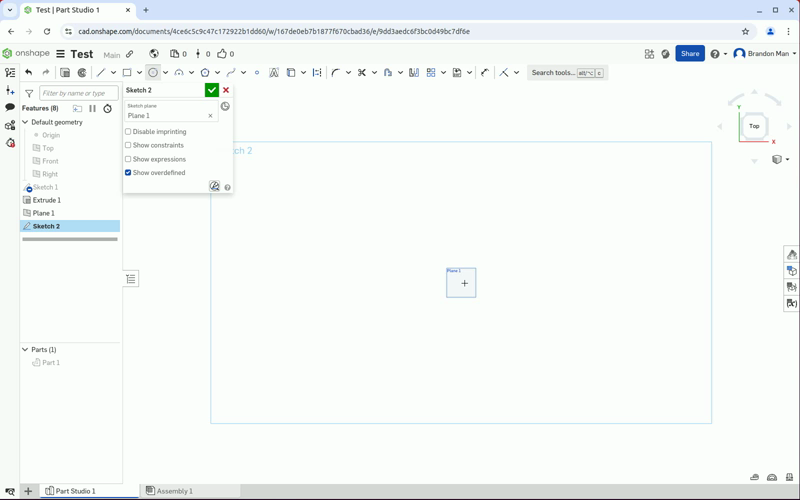
click(464, 282)
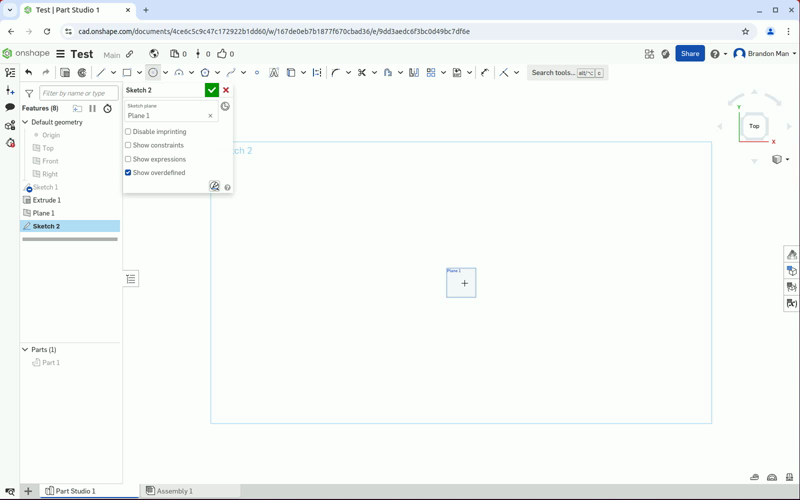
key_up(shift)
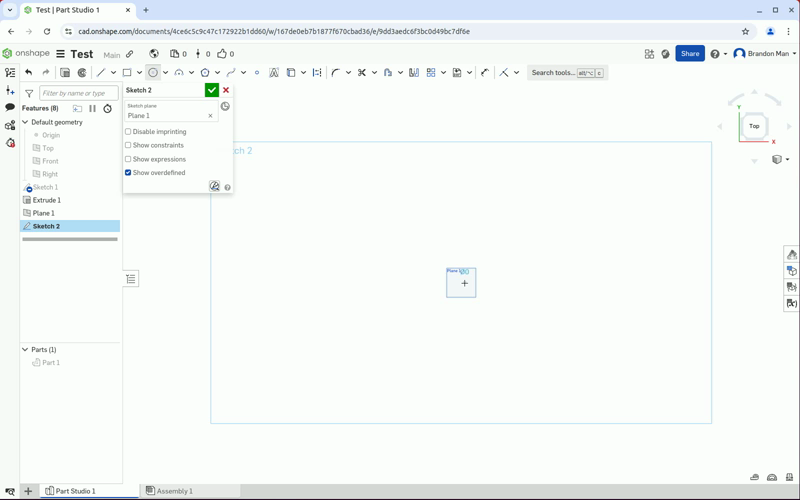
mouse_move(516, 282)
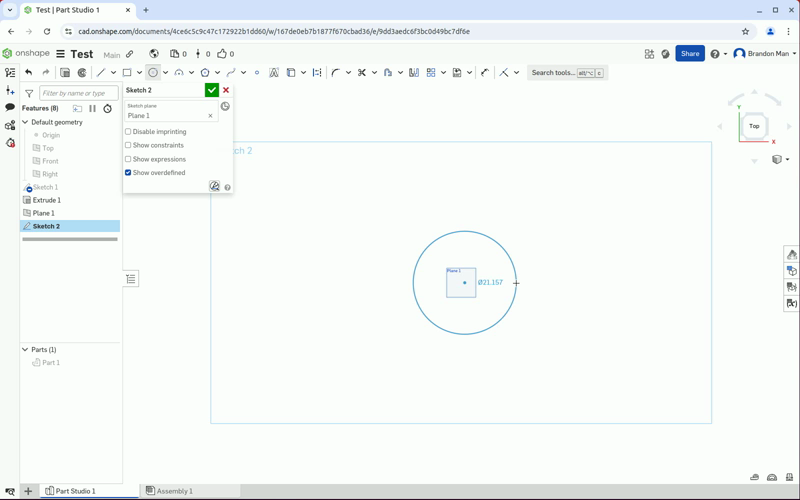
click(516, 282)
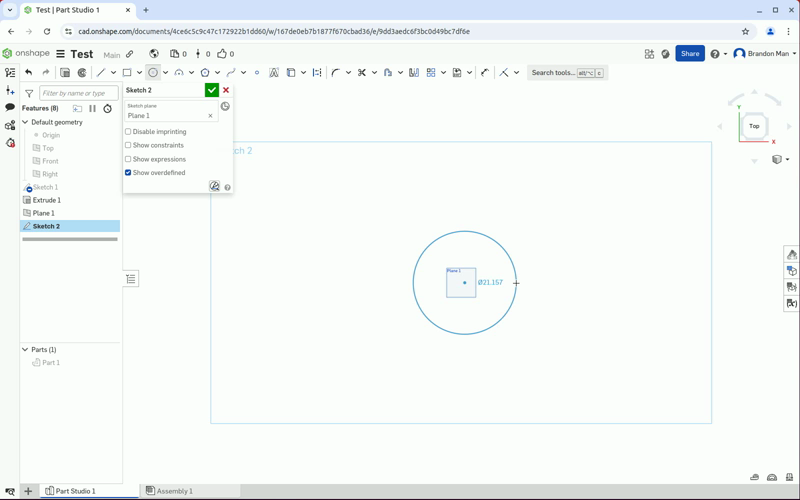
key(esc)
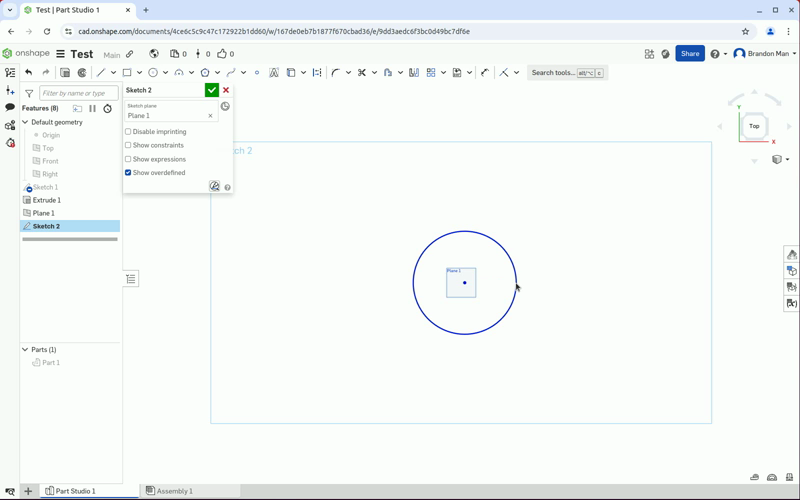
mouse_move(449, 296)
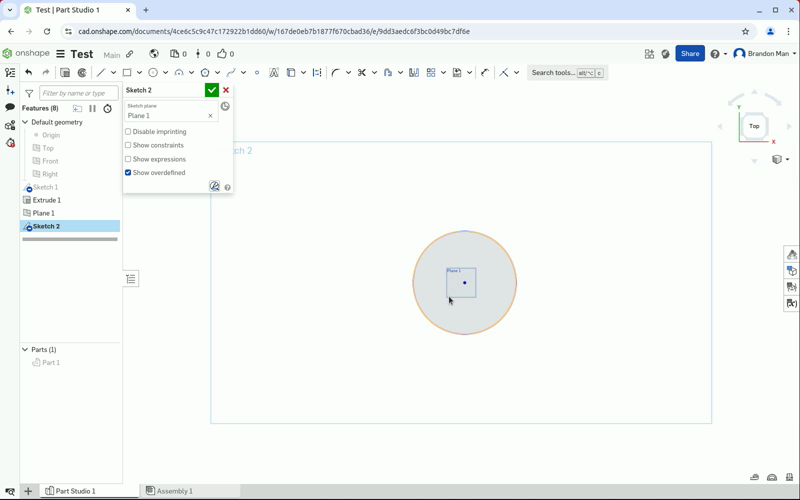
click(449, 296)
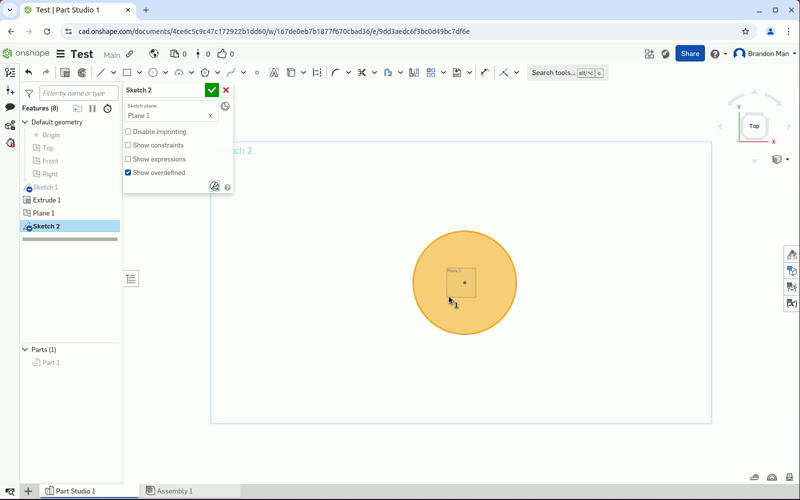
mouse_move(73, 352)
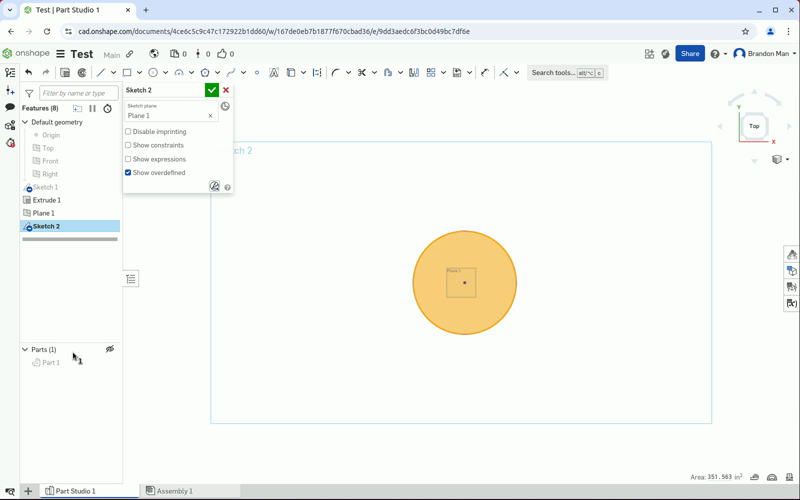
key(shift+y)
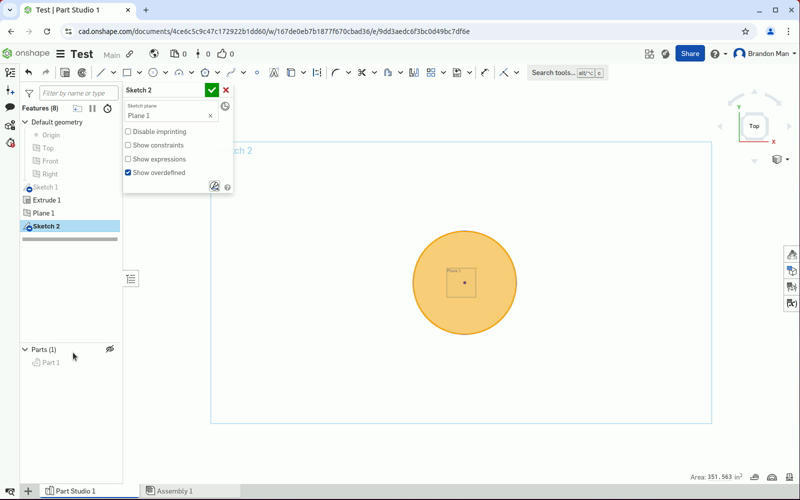
key(shift+e)
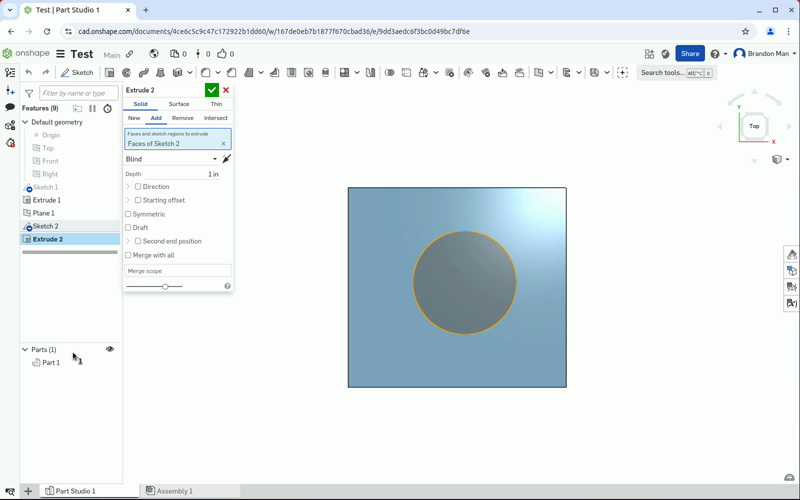
mouse_move(143, 106)
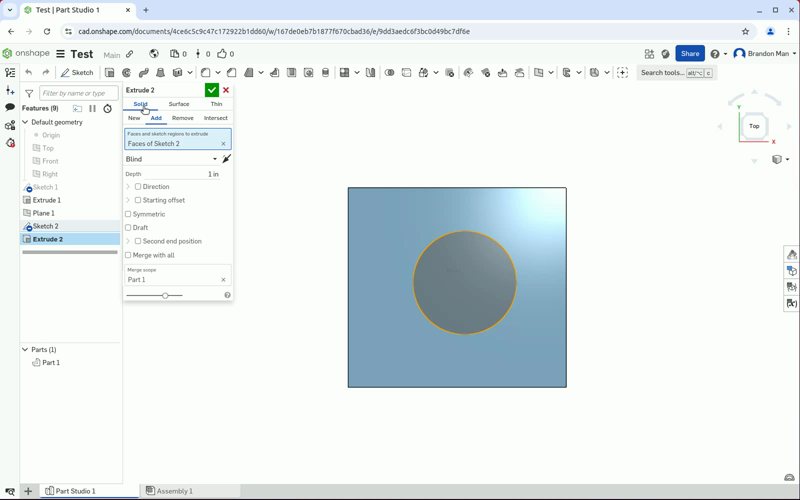
click(143, 106)
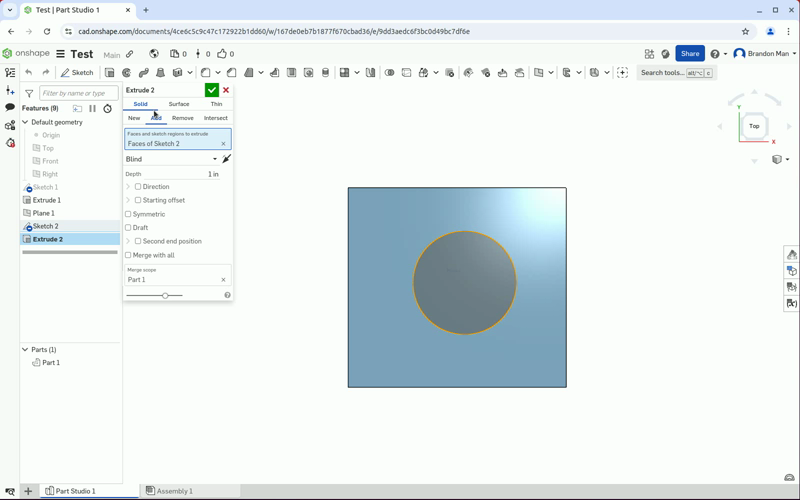
mouse_move(186, 120)
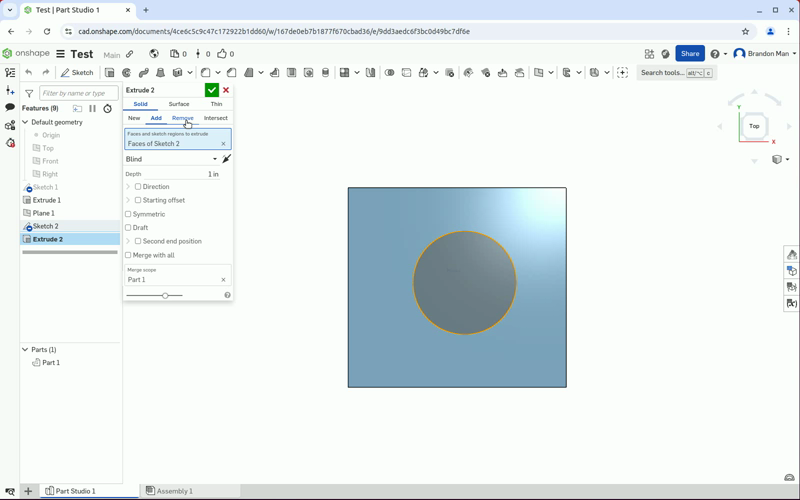
click(186, 120)
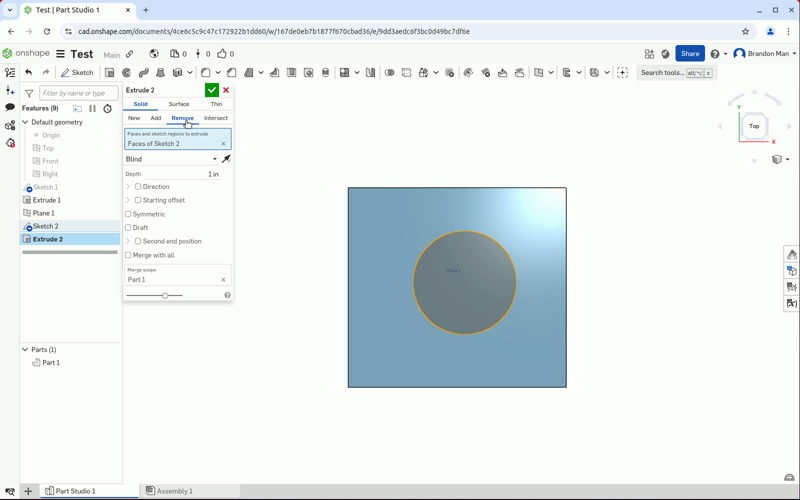
key(tab, 4)
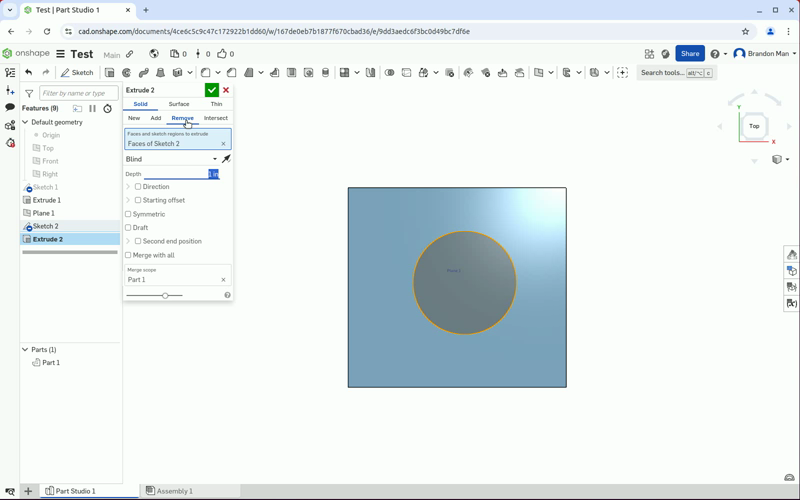
text(15.165)
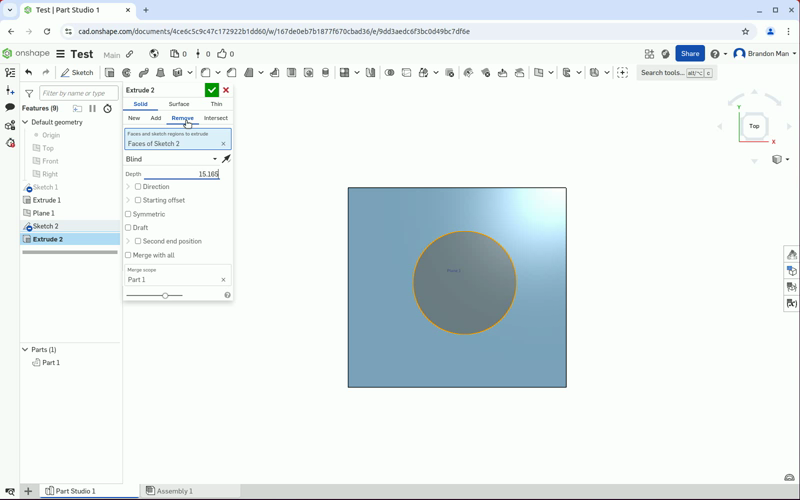
key(tab, 6)
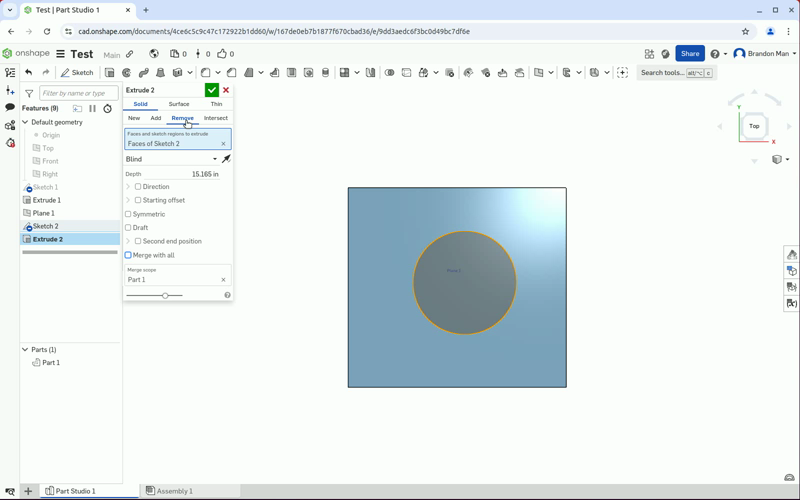
key(space)
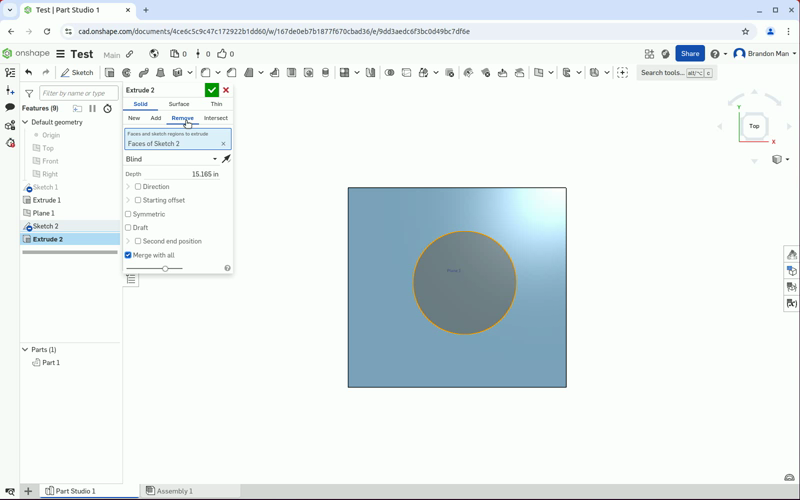
key(enter)
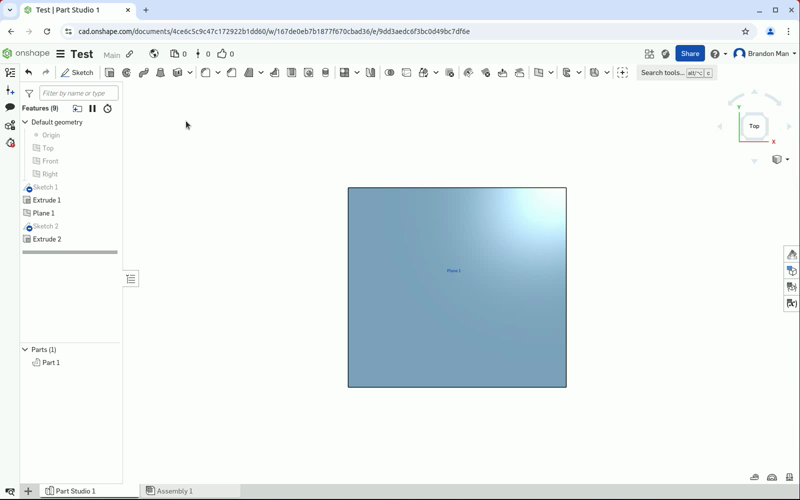
key(shift+h)
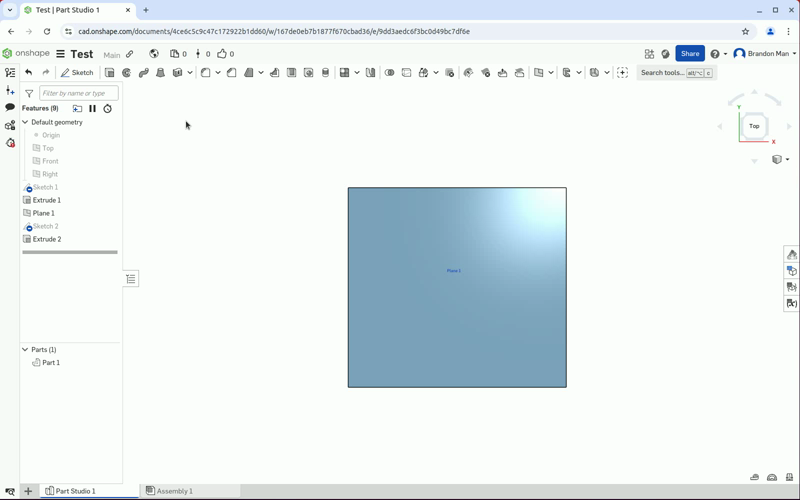
key(shift+h)
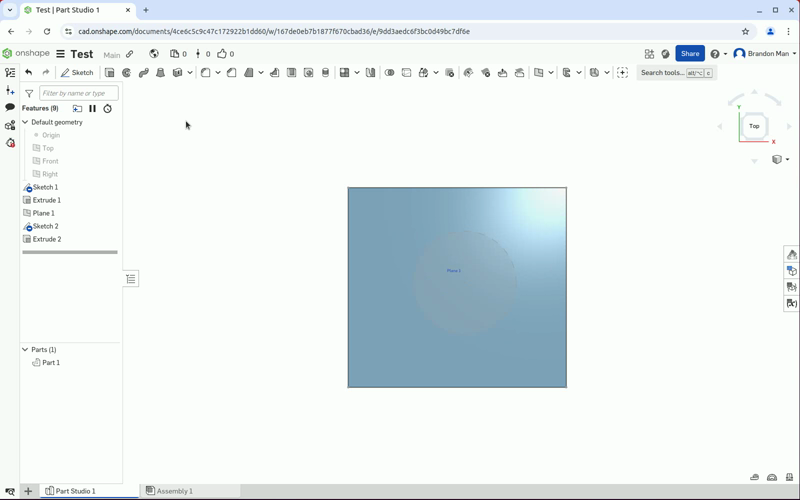
key(shift+7)
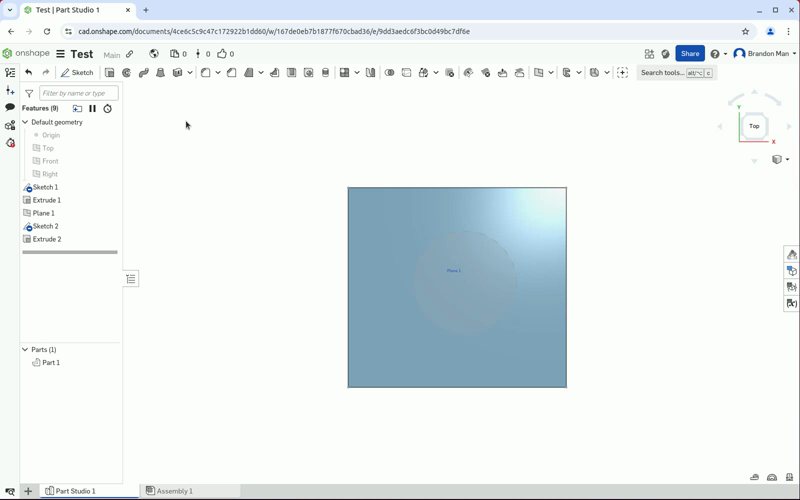
key(up, 3)
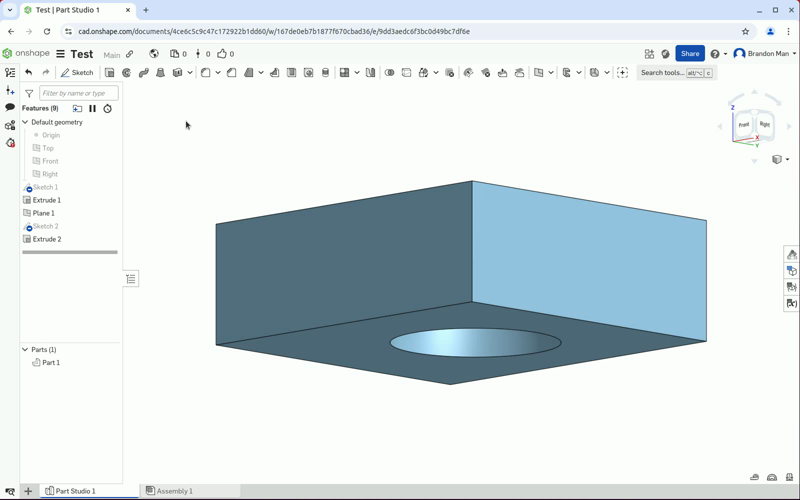
key(left, 3)
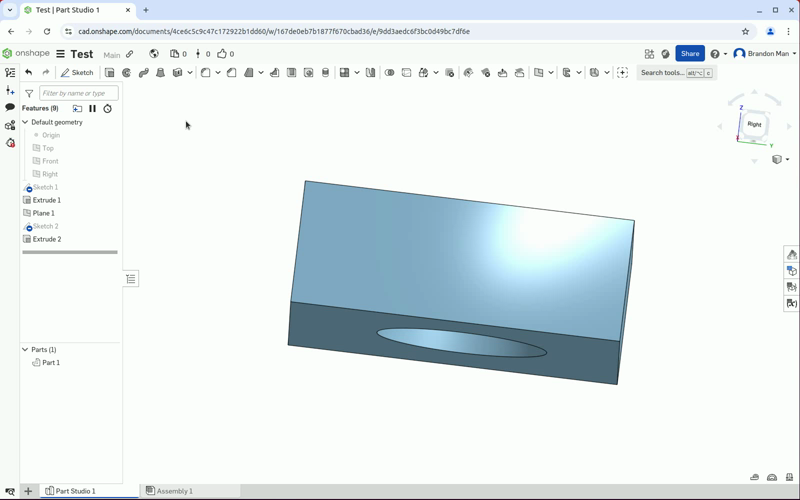
key(right, 3)
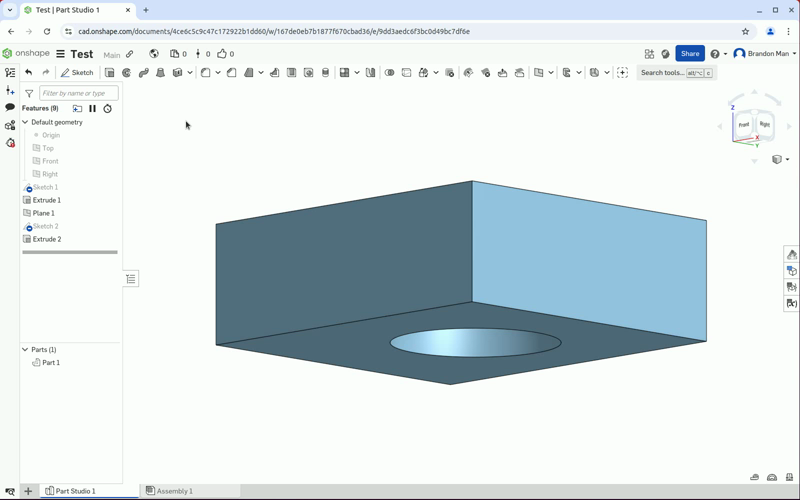
key(down, 3)
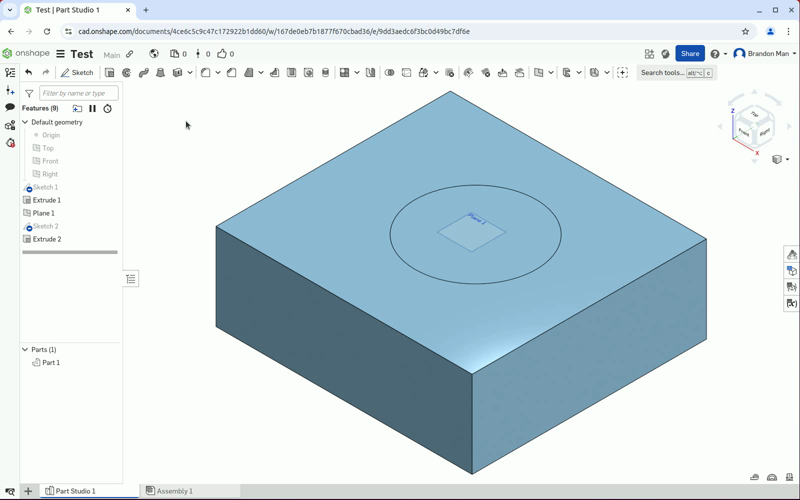
mouse_move(73, 189)
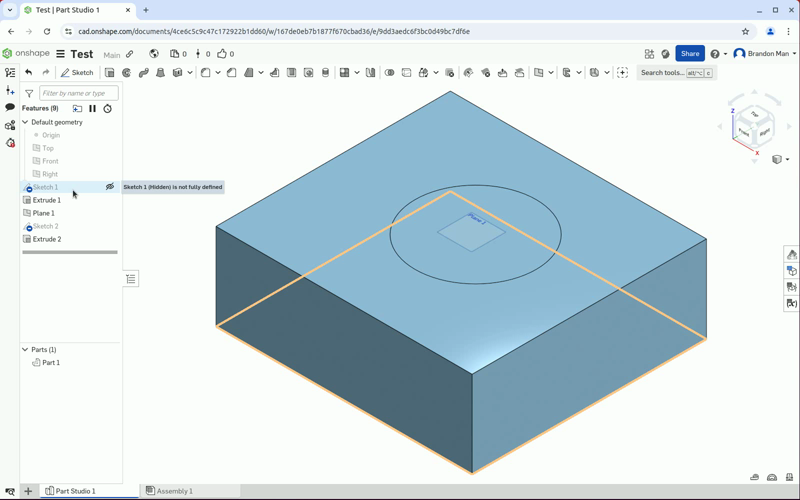
click(73, 189)